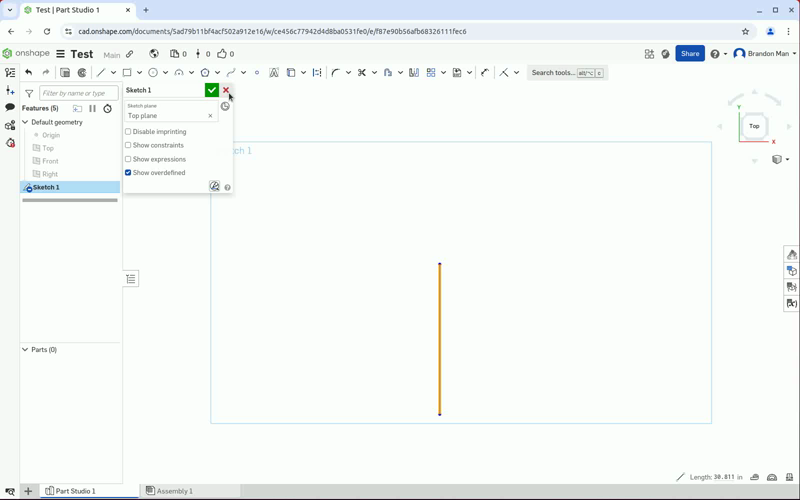
key(shift+h)
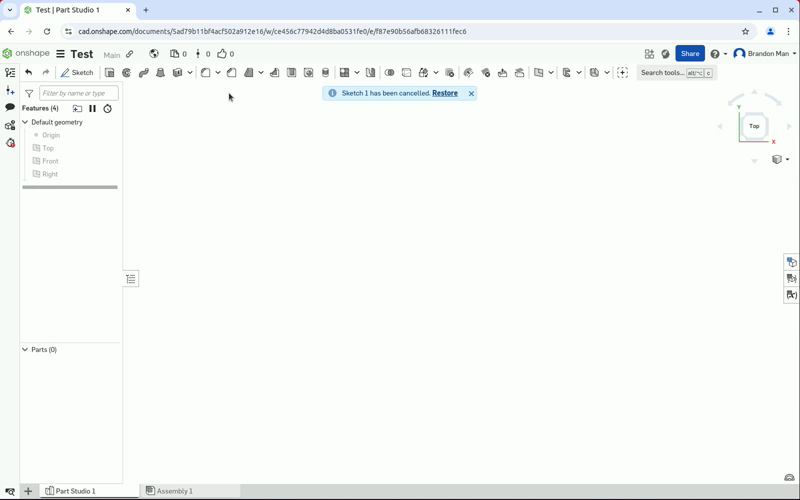
mouse_move(73, 352)
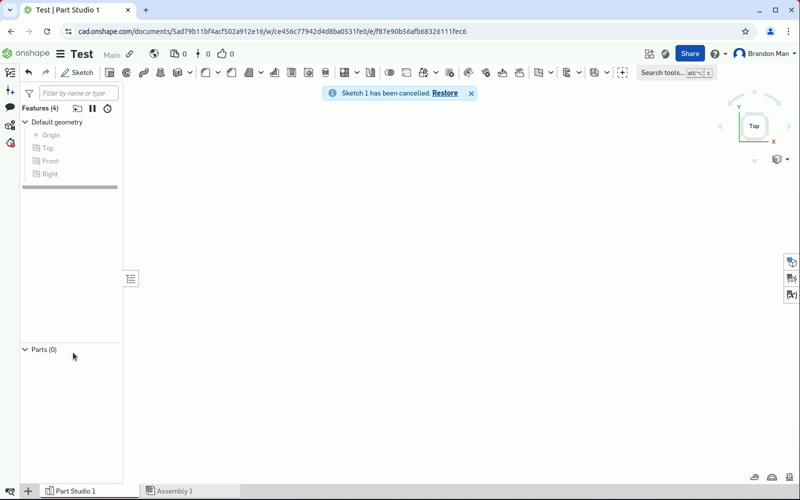
key(y)
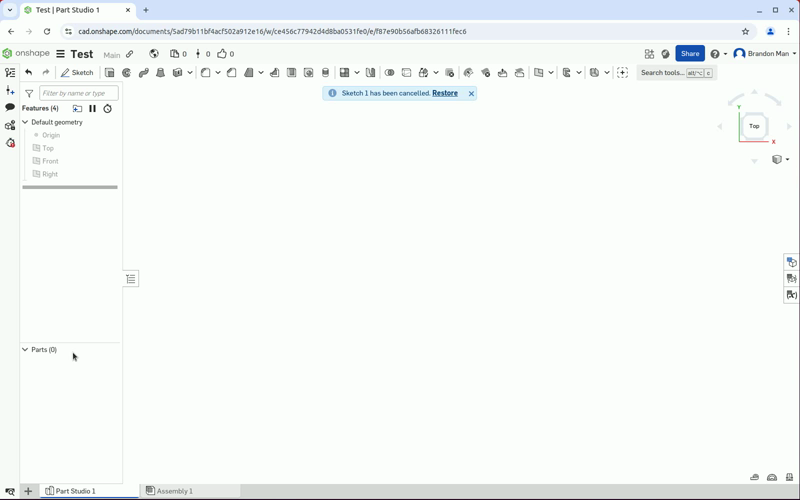
key(shift+p)
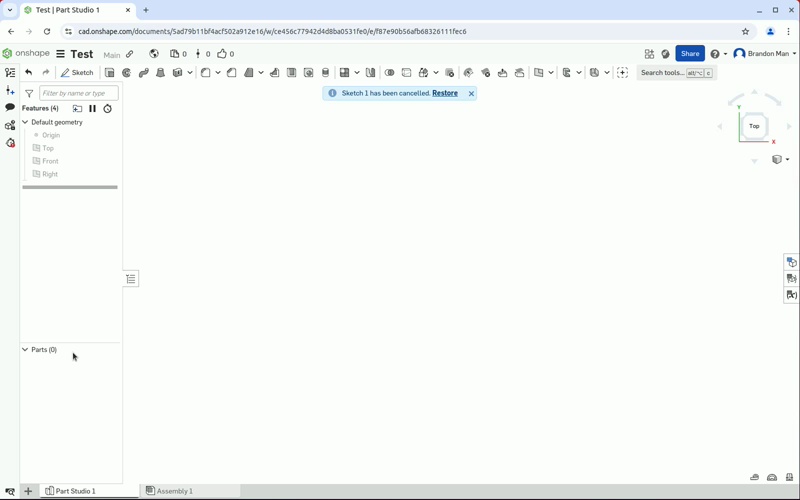
key(space)
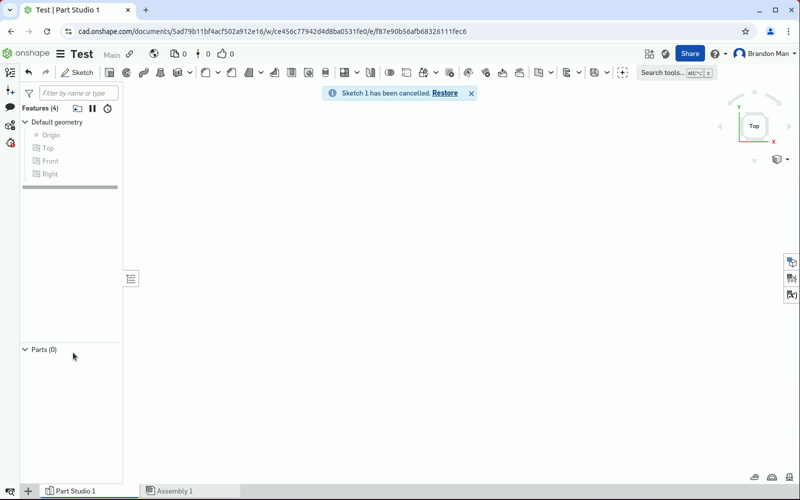
key_down(shift)
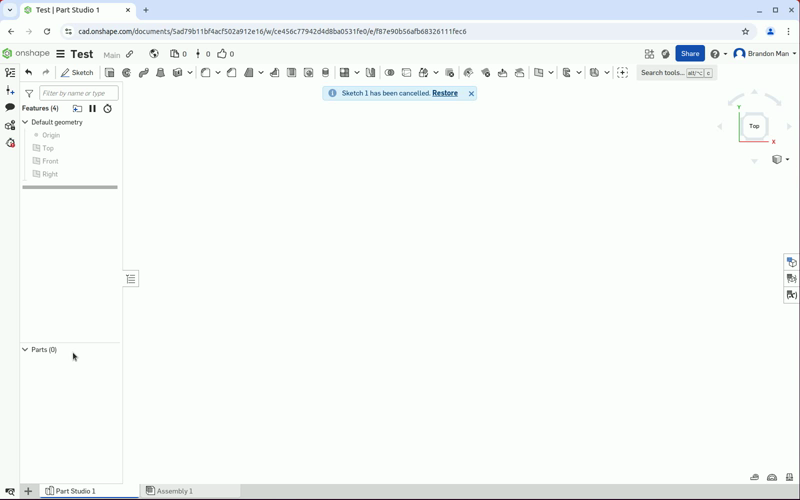
key(up)
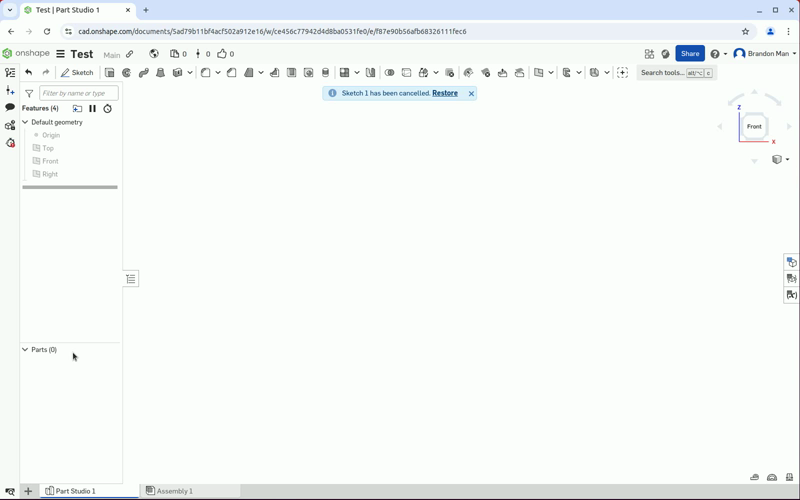
key_up(shift)
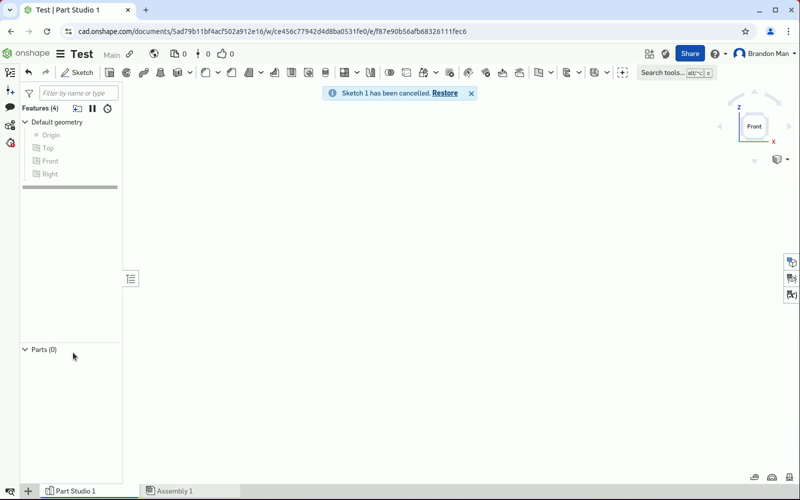
mouse_move(73, 352)
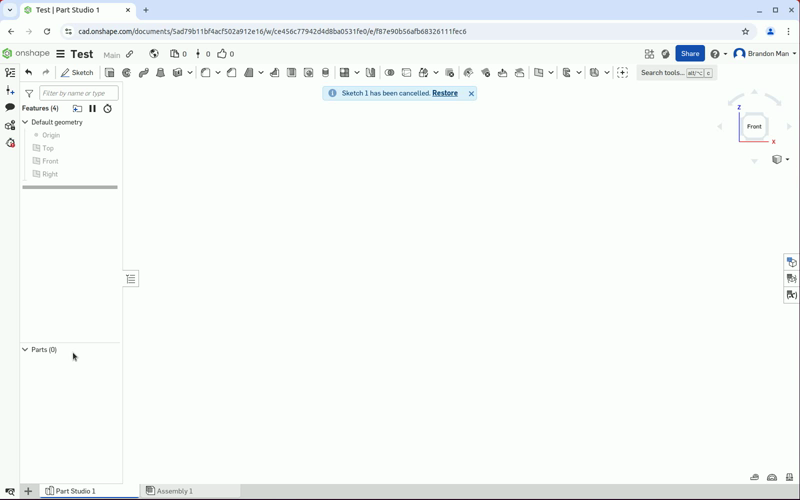
key(shift+y)
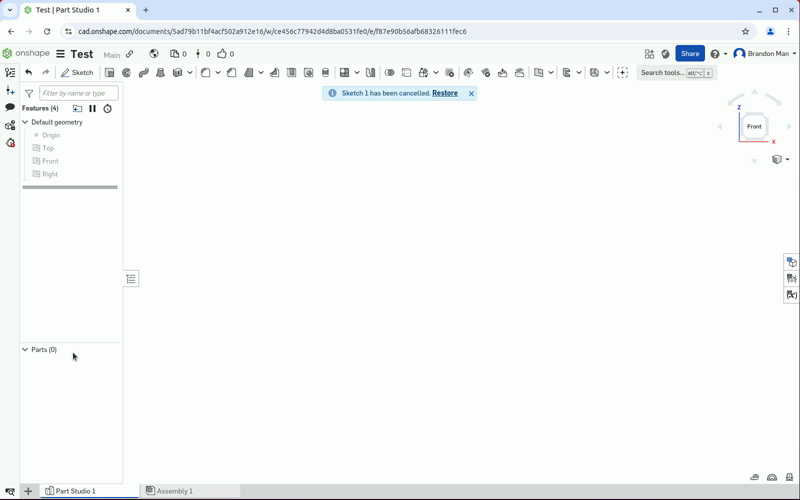
key(shift+s)
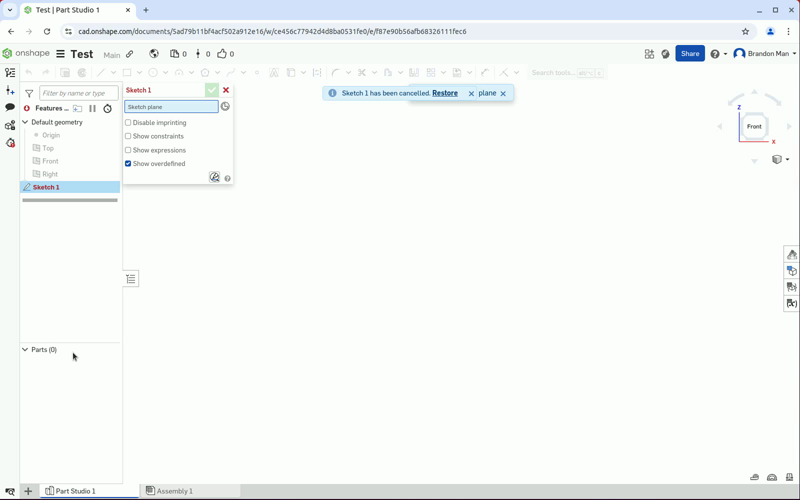
mouse_move(73, 163)
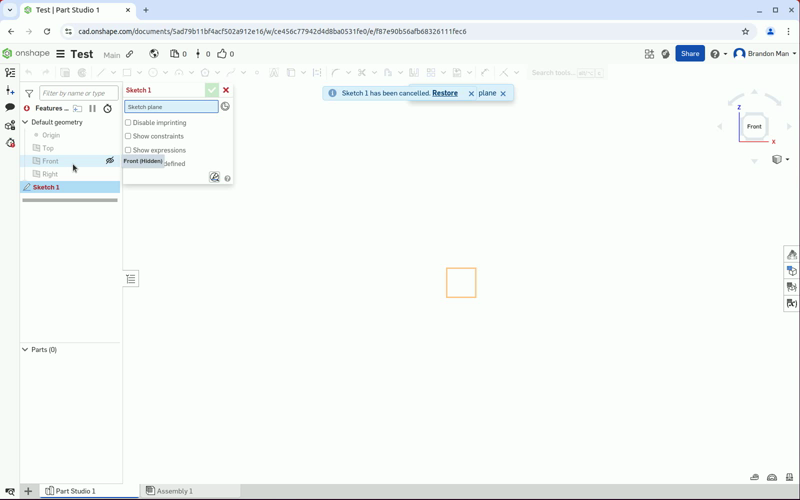
click(73, 163)
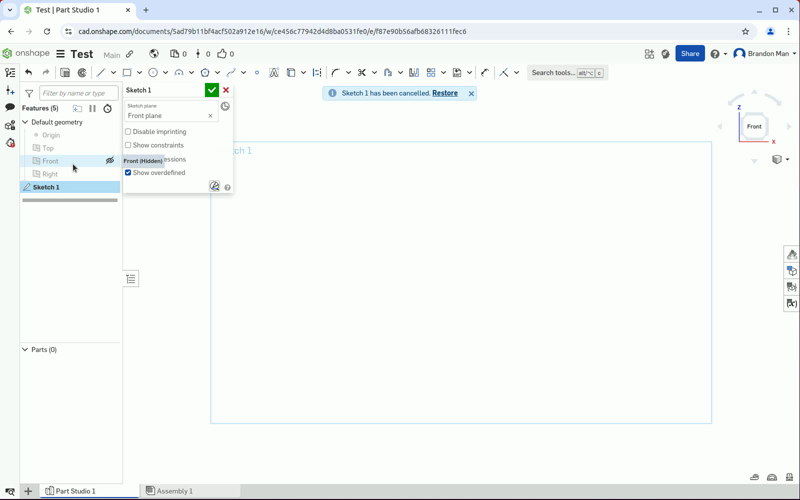
mouse_move(73, 352)
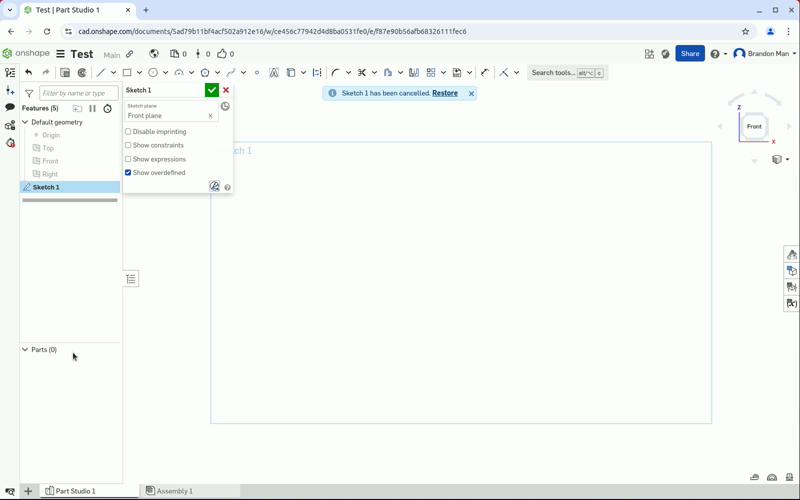
key(y)
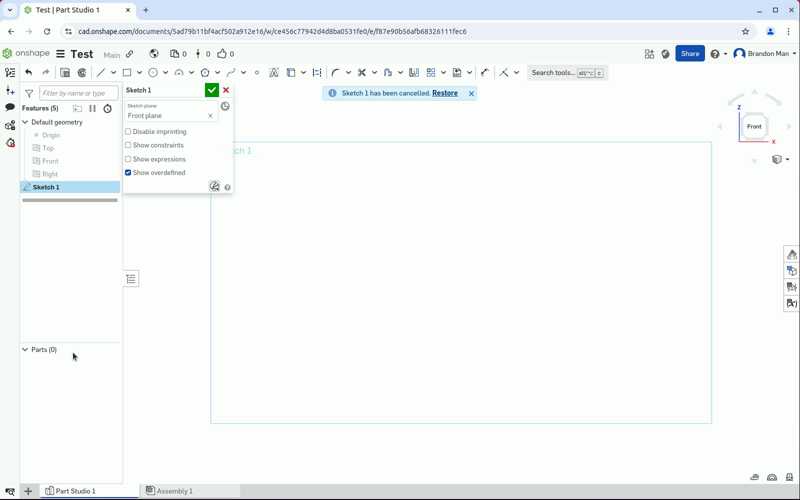
key(c)
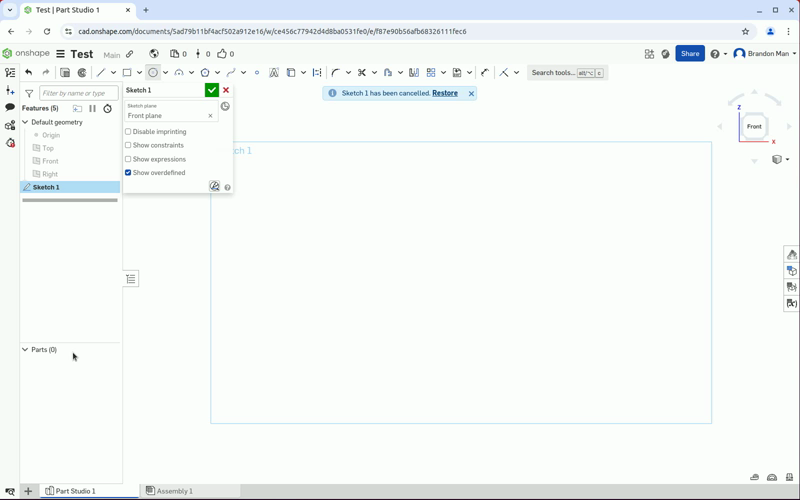
key_down(shift)
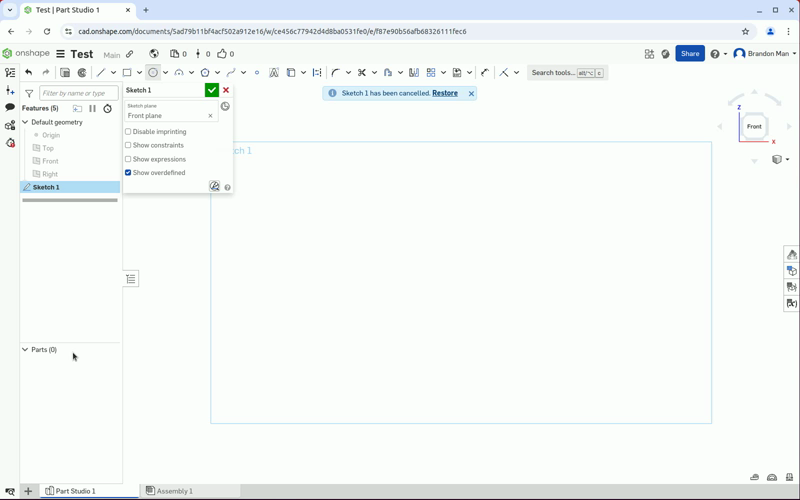
mouse_move(461, 282)
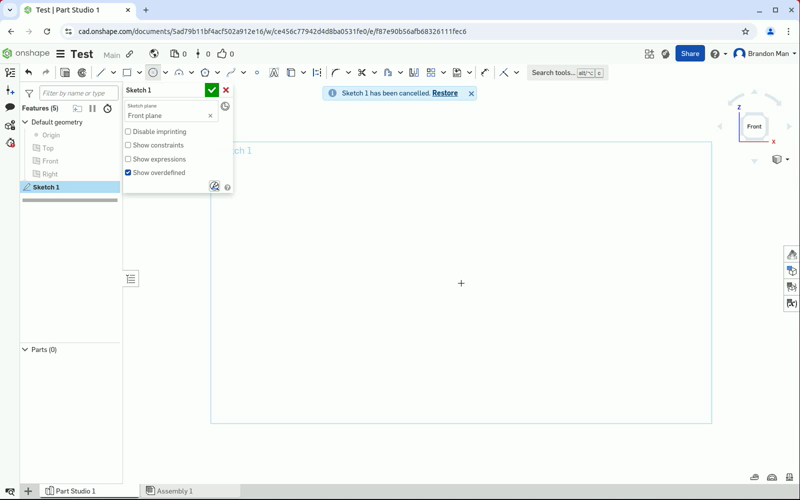
click(461, 282)
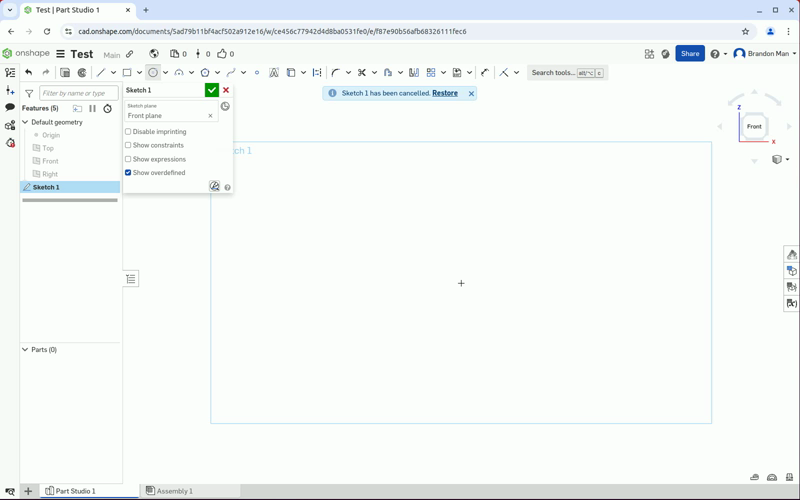
key_up(shift)
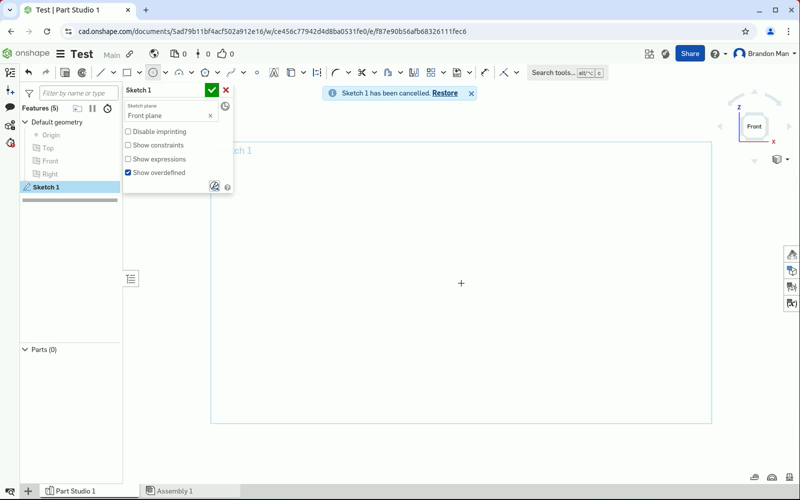
mouse_move(478, 282)
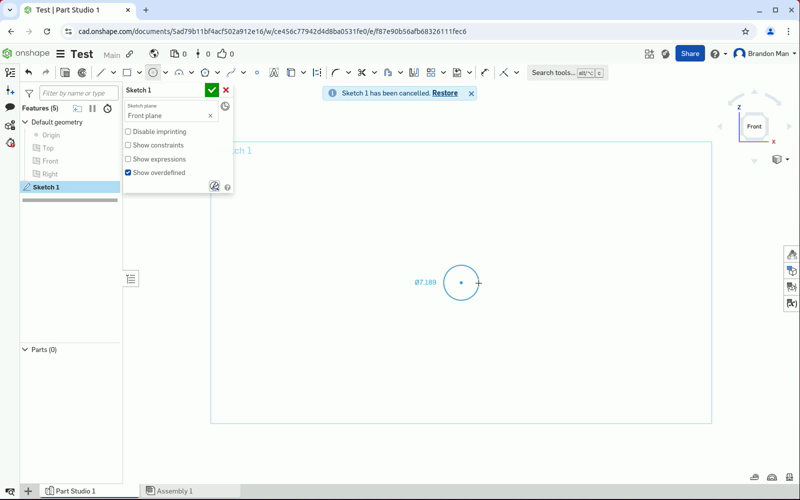
click(478, 282)
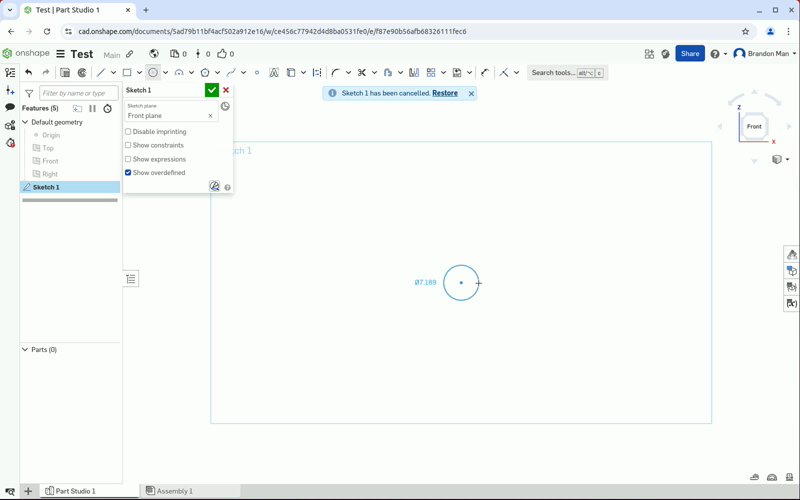
key(esc)
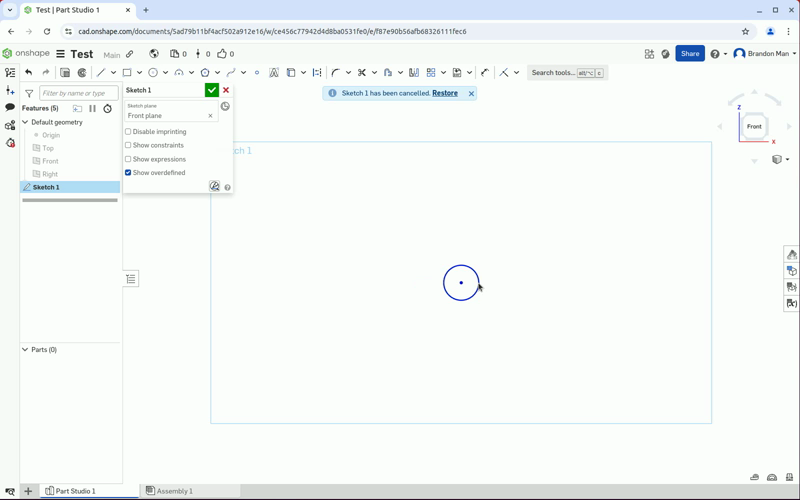
mouse_move(467, 285)
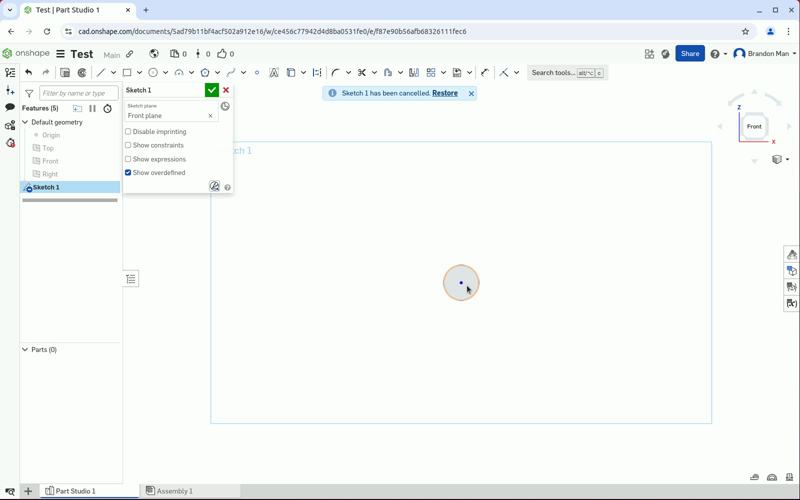
scroll(6)
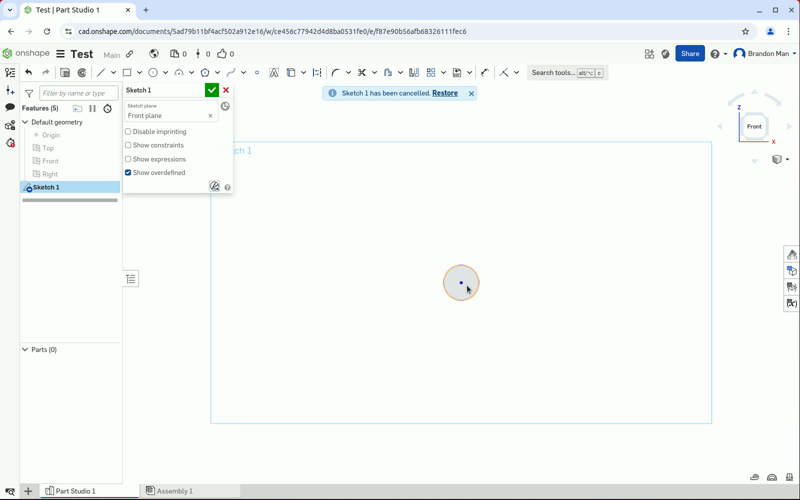
scroll(6)
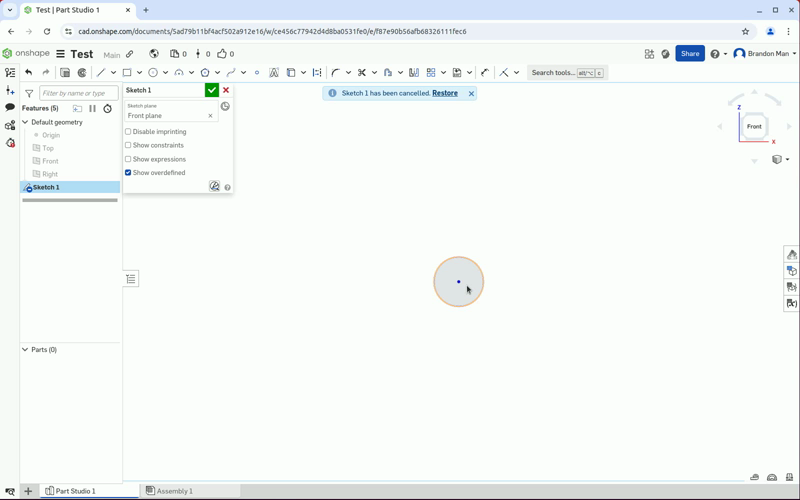
scroll(6)
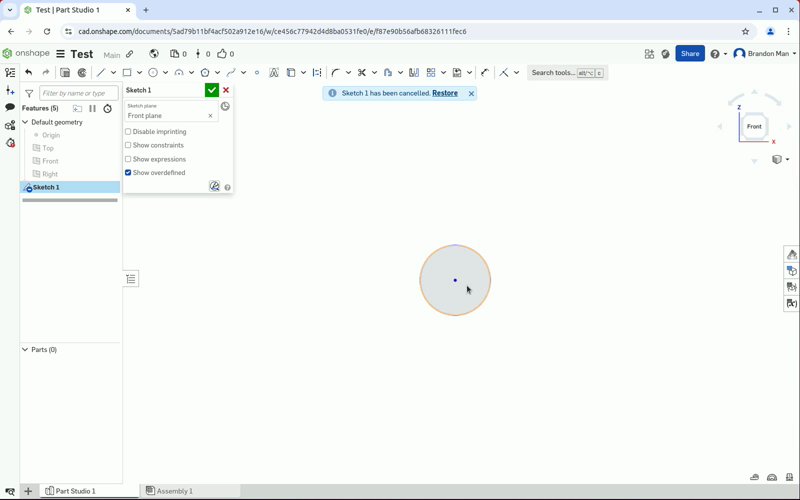
scroll(6)
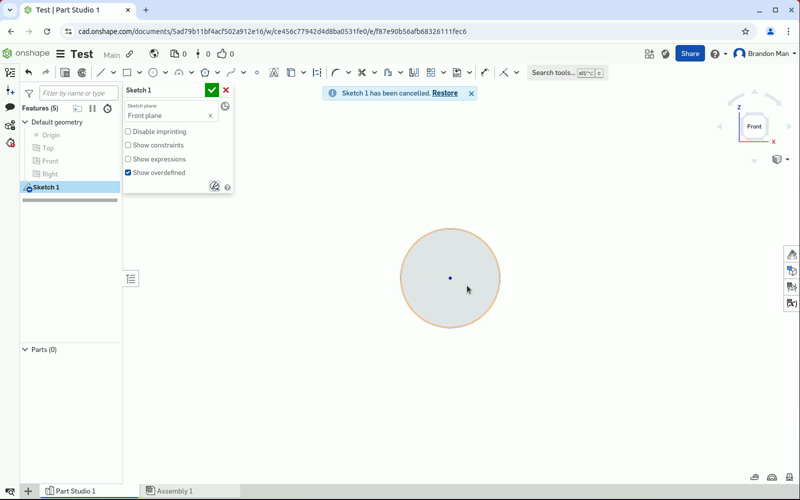
scroll(6)
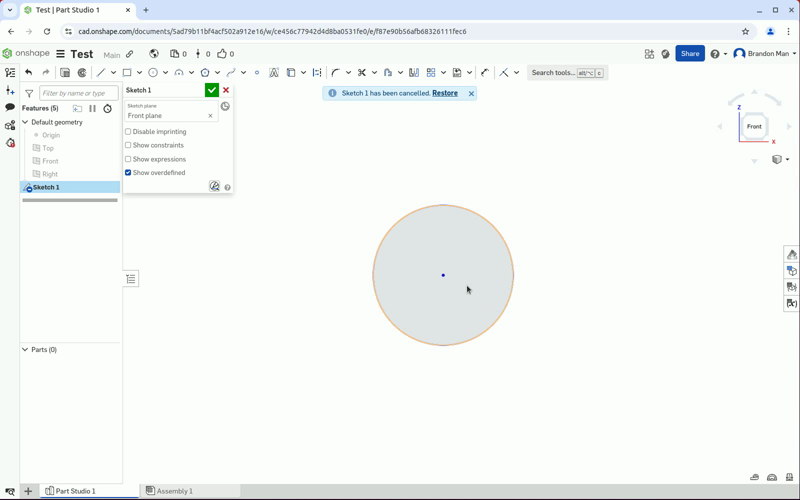
scroll(6)
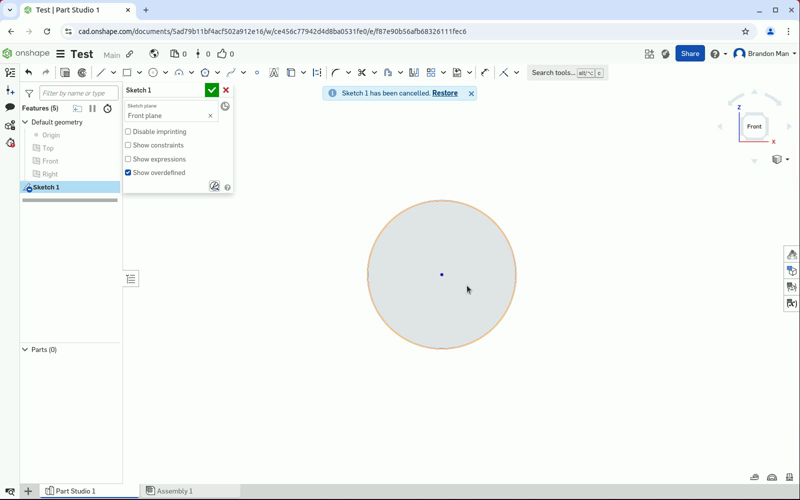
scroll(6)
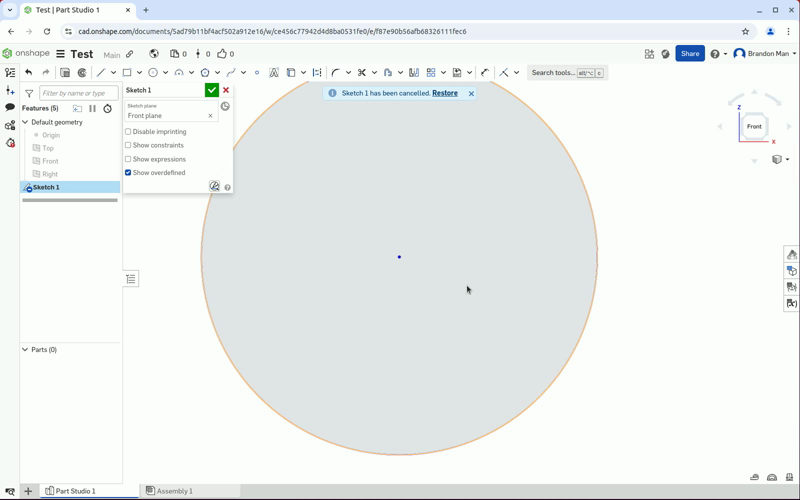
click(467, 285)
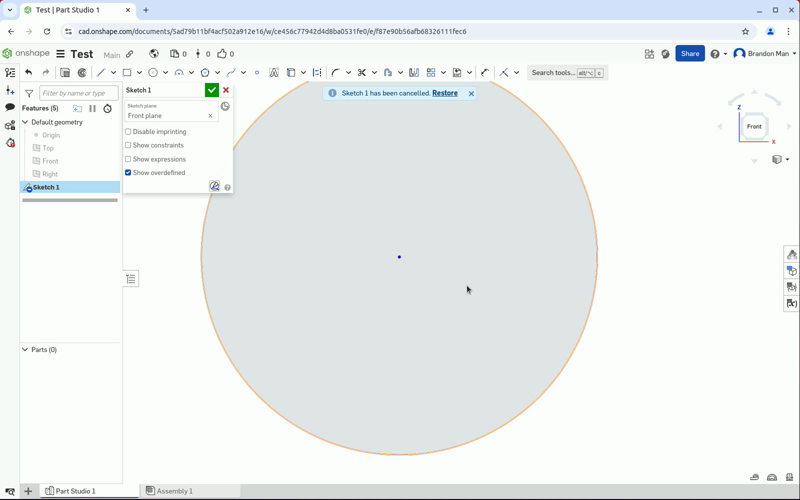
scroll(-6)
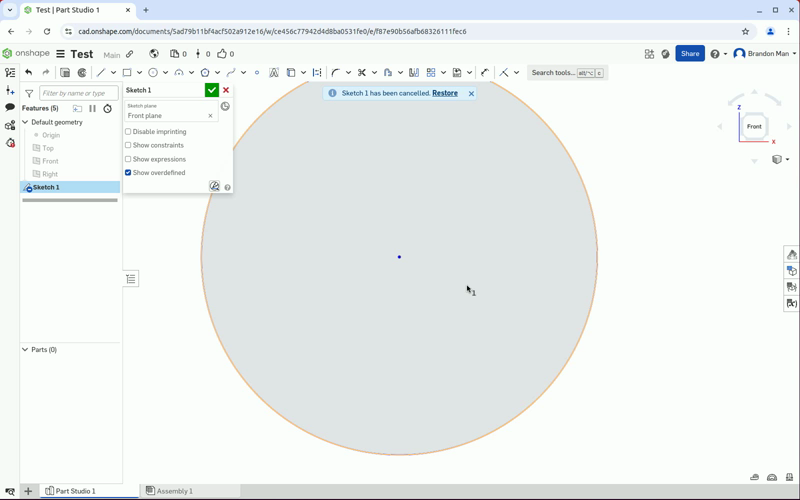
scroll(-6)
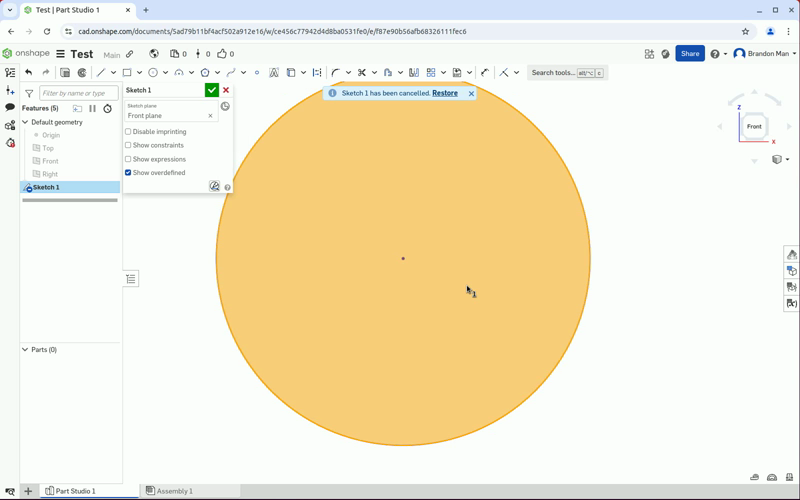
scroll(-6)
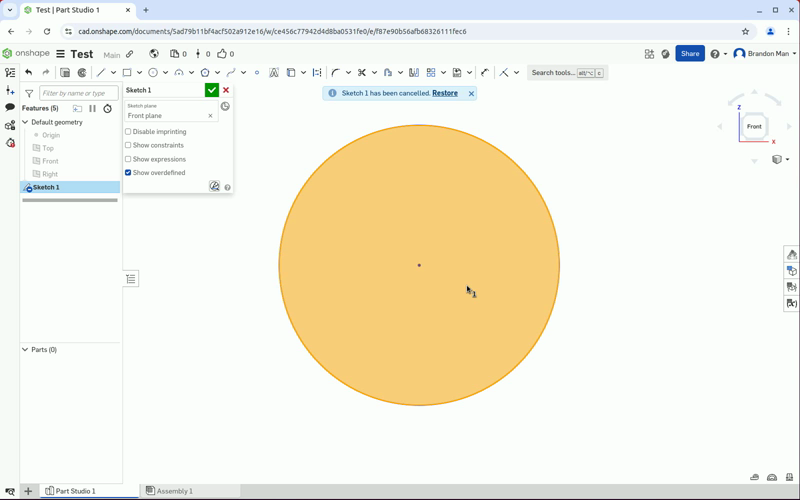
scroll(-6)
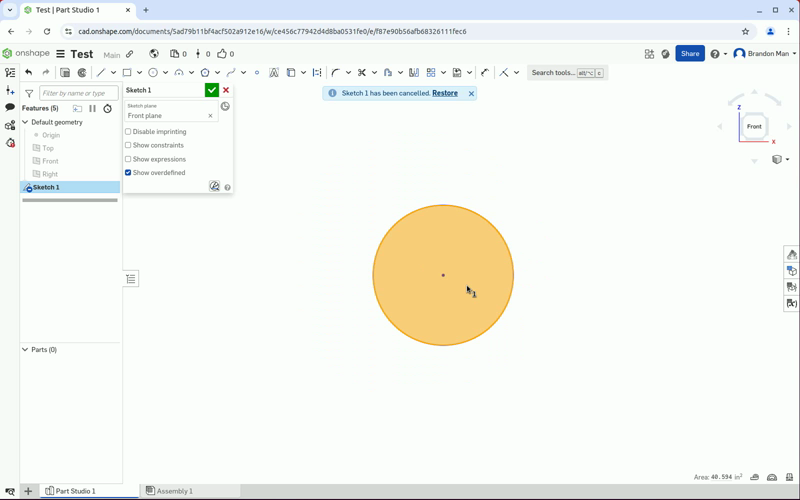
scroll(-6)
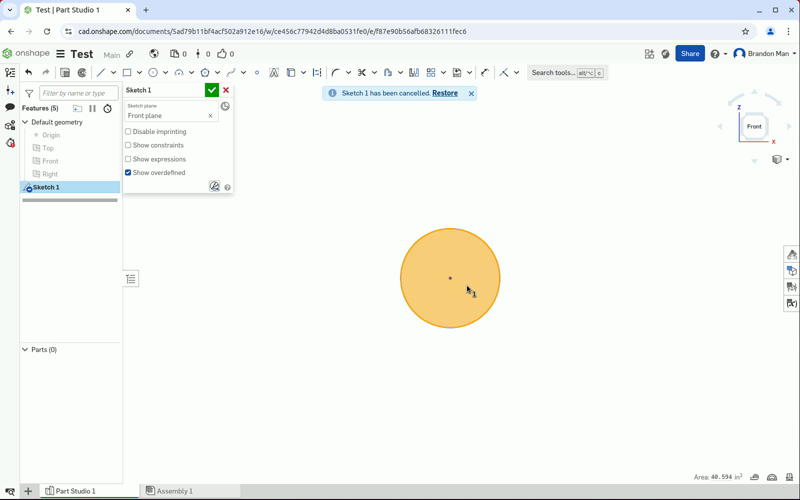
scroll(-6)
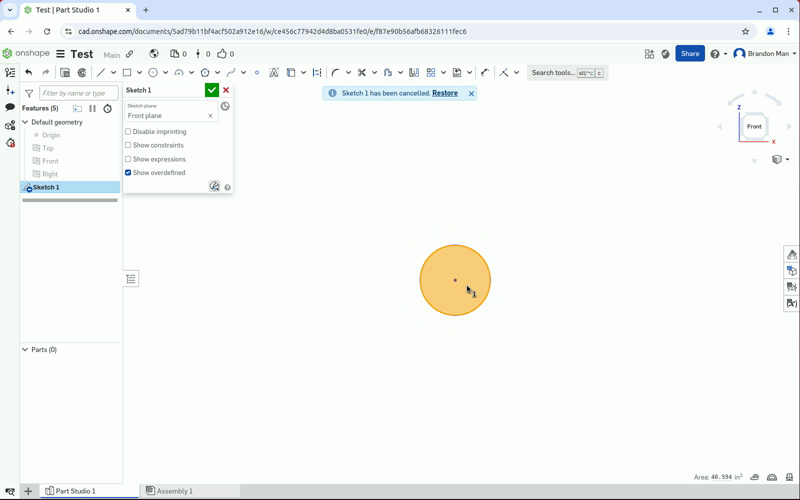
scroll(-6)
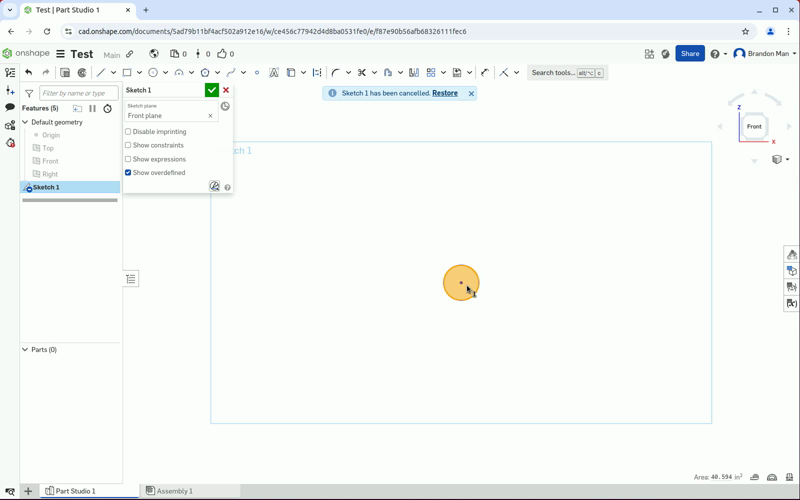
mouse_move(73, 352)
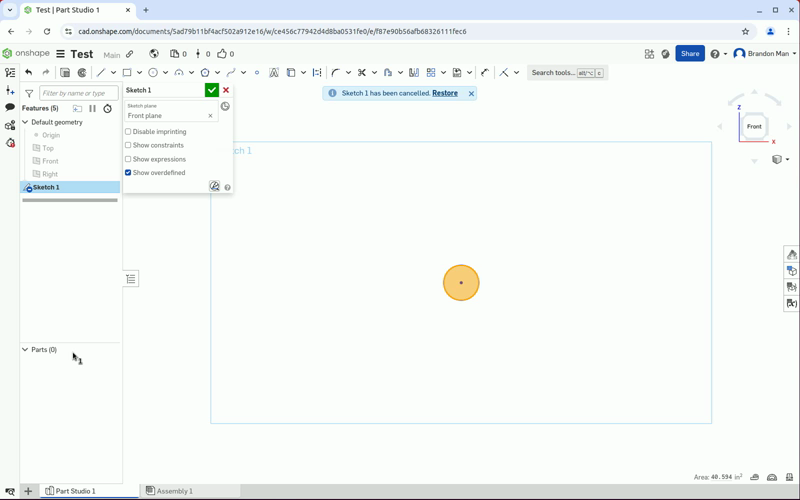
key(shift+y)
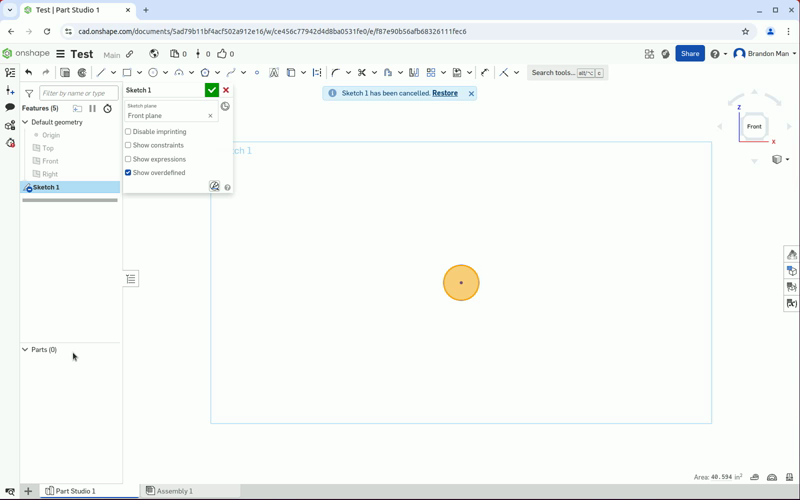
key(shift+e)
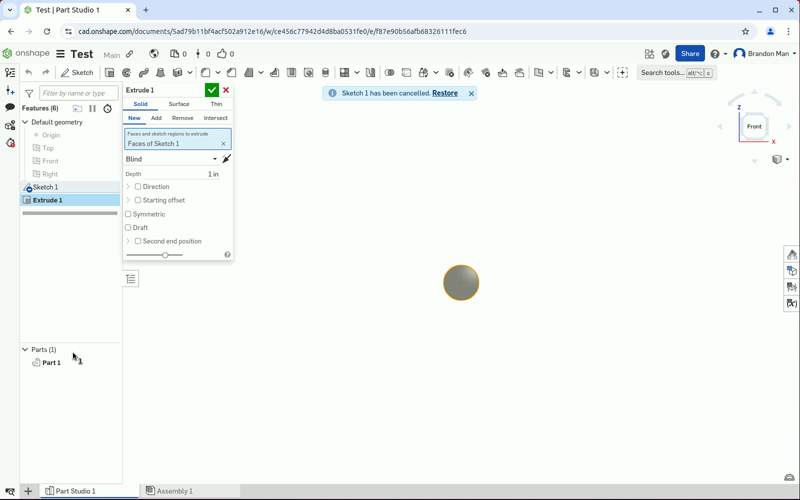
mouse_move(143, 106)
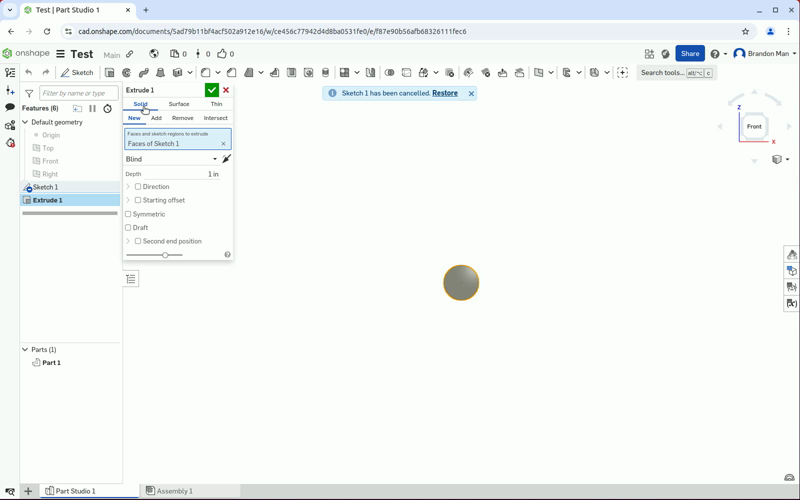
click(143, 106)
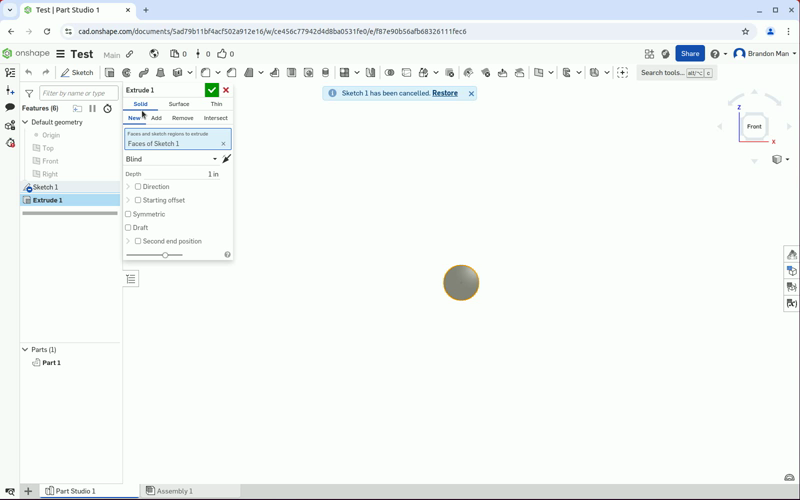
mouse_move(137, 120)
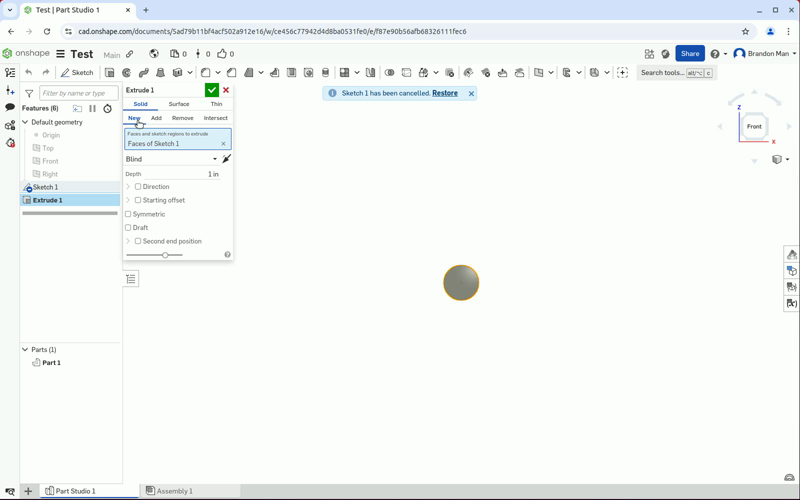
click(137, 120)
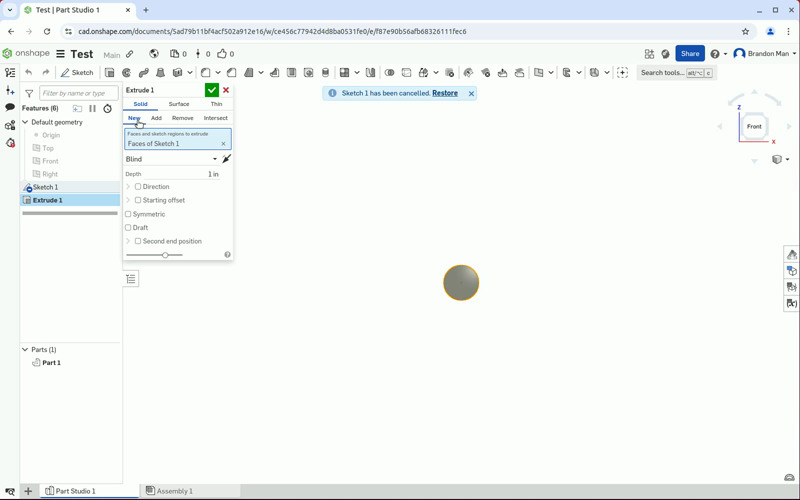
key(tab, 4)
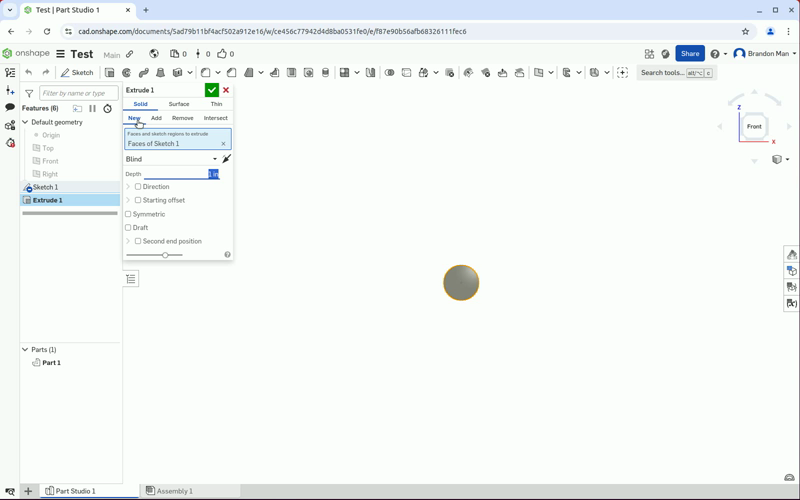
text(1.444)
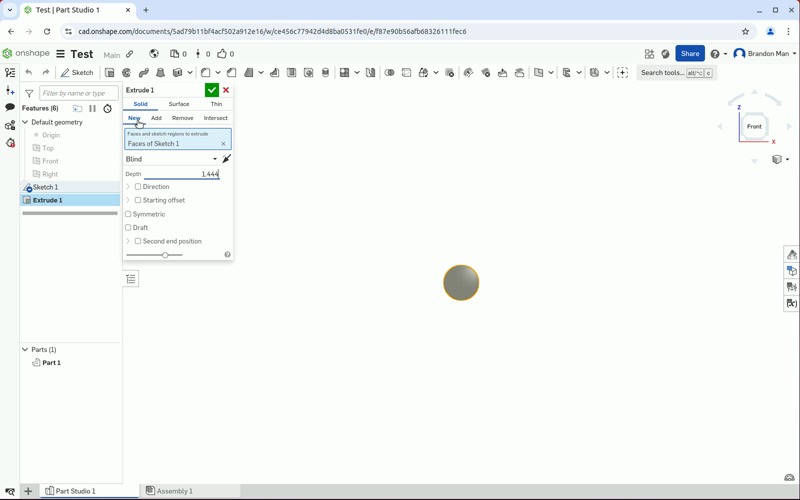
key(enter)
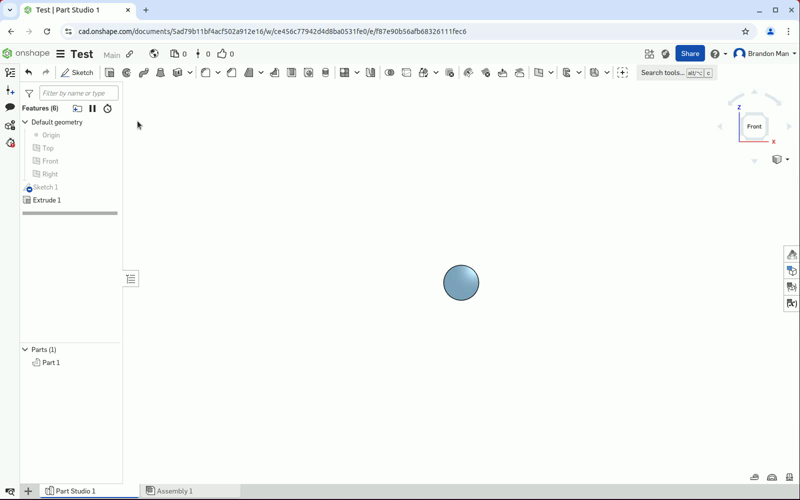
key(shift+h)
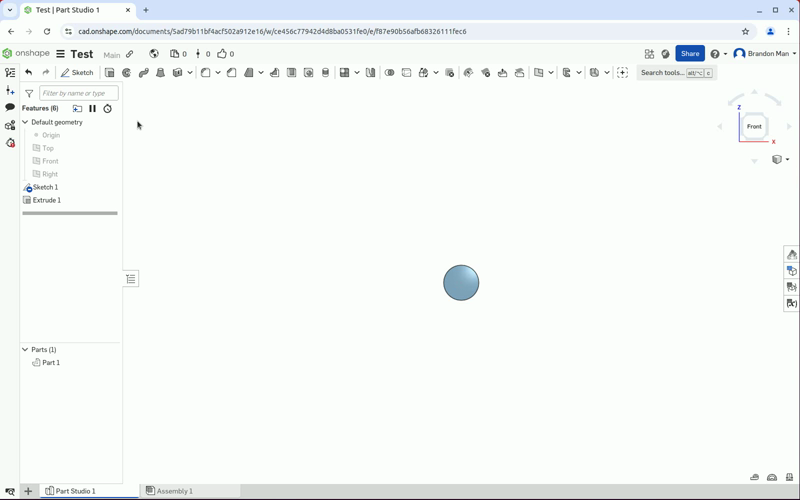
key(shift+h)
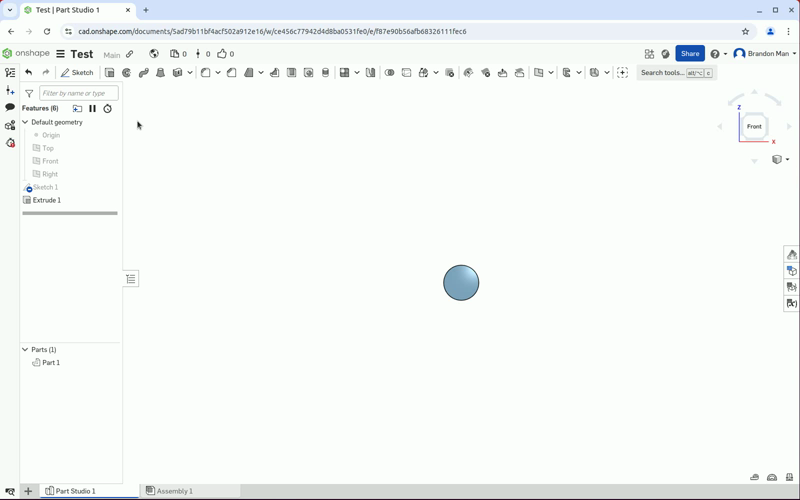
mouse_move(73, 189)
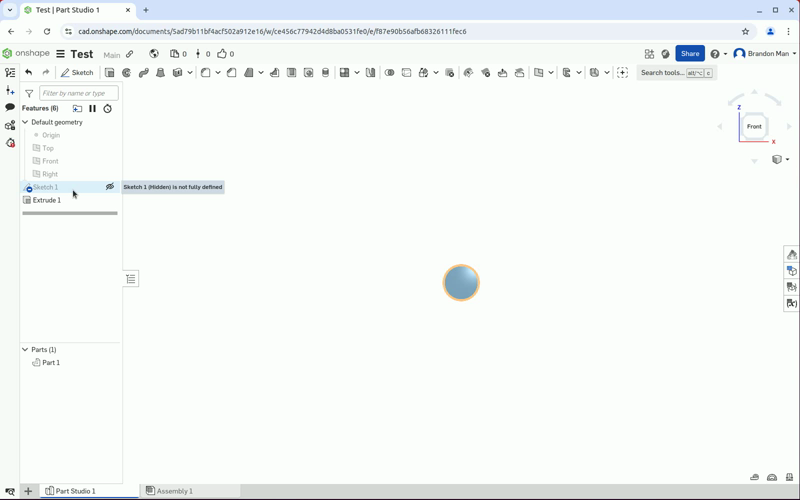
click(73, 189)
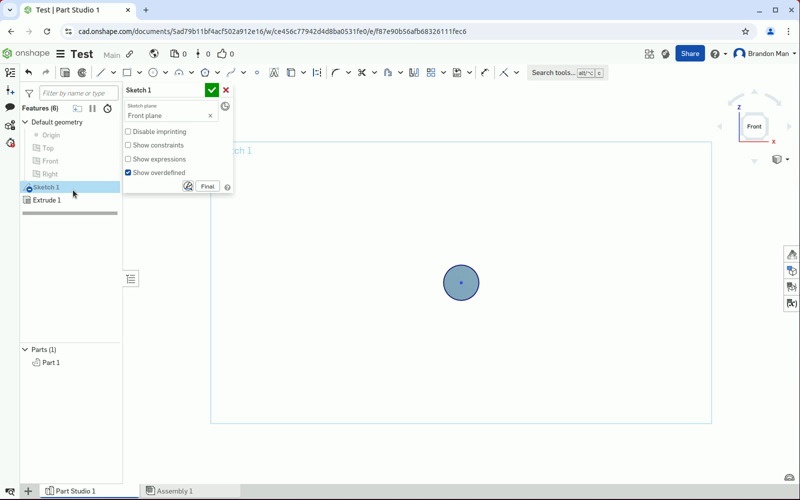
mouse_move(229, 92)
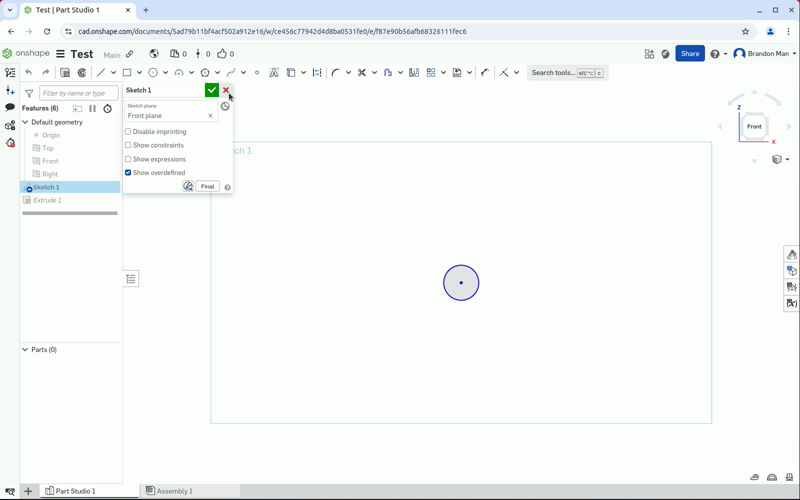
click(229, 92)
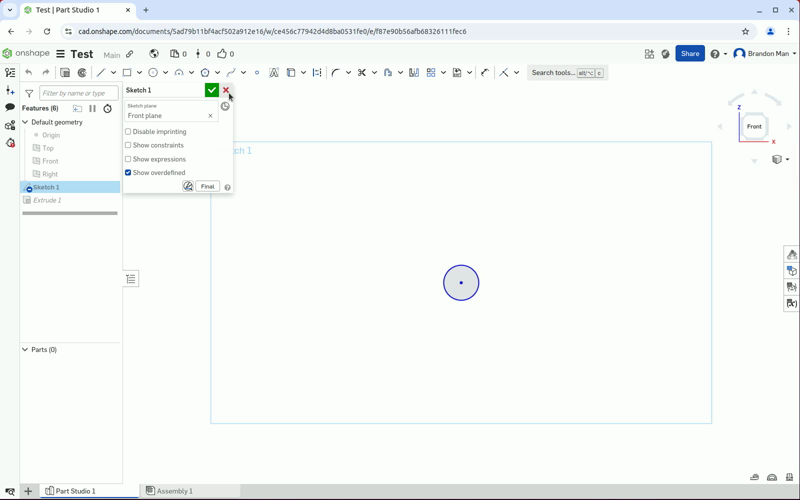
key(shift+s)
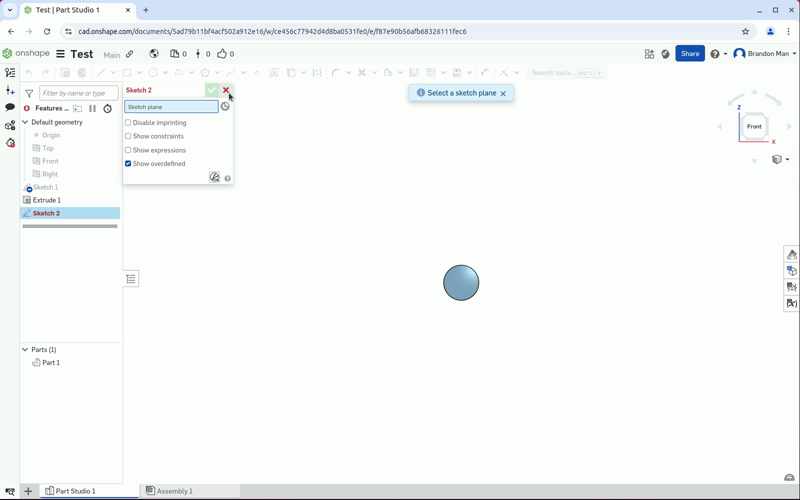
mouse_move(73, 163)
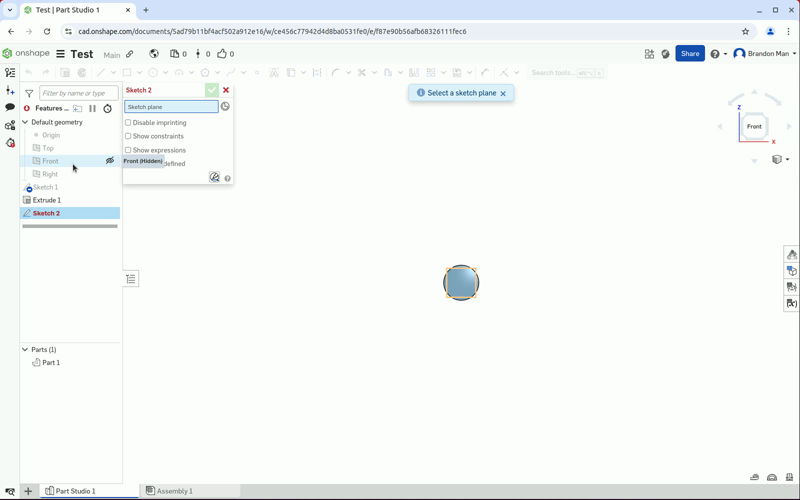
click(73, 163)
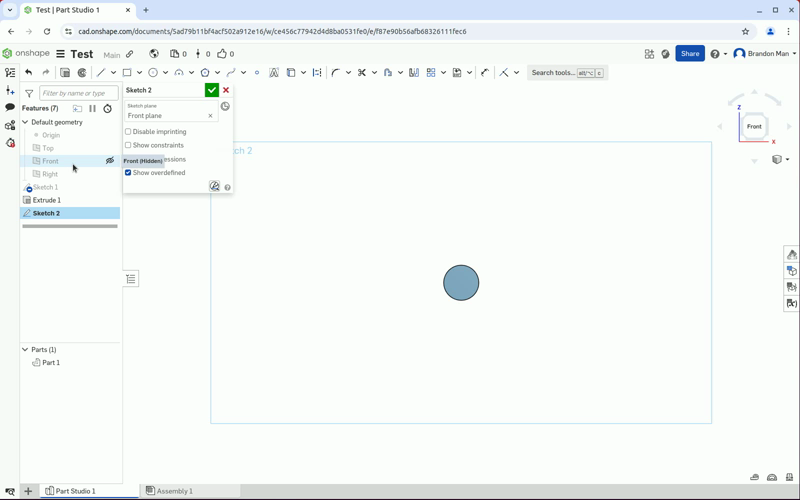
mouse_move(73, 352)
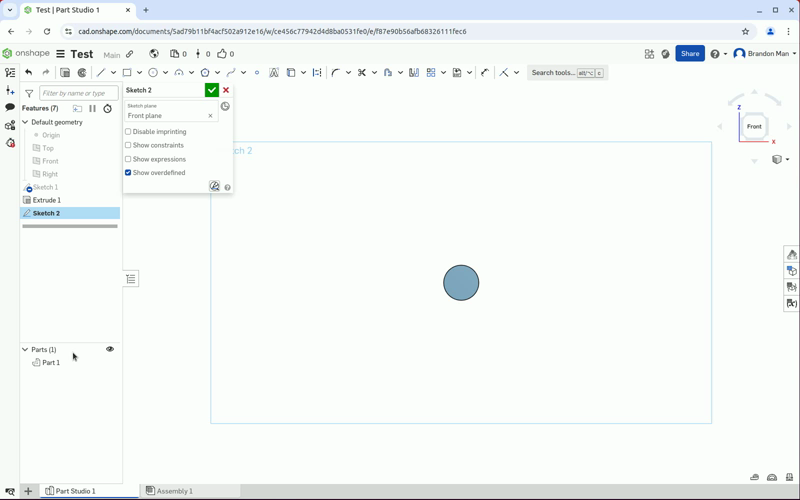
key(y)
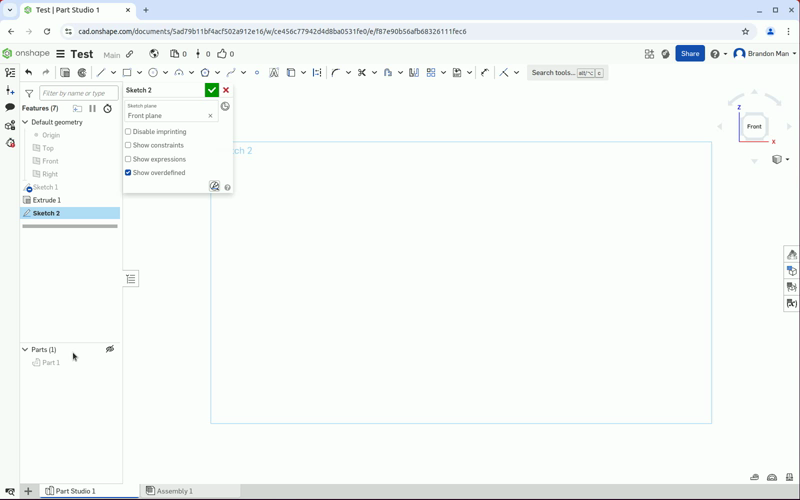
key(c)
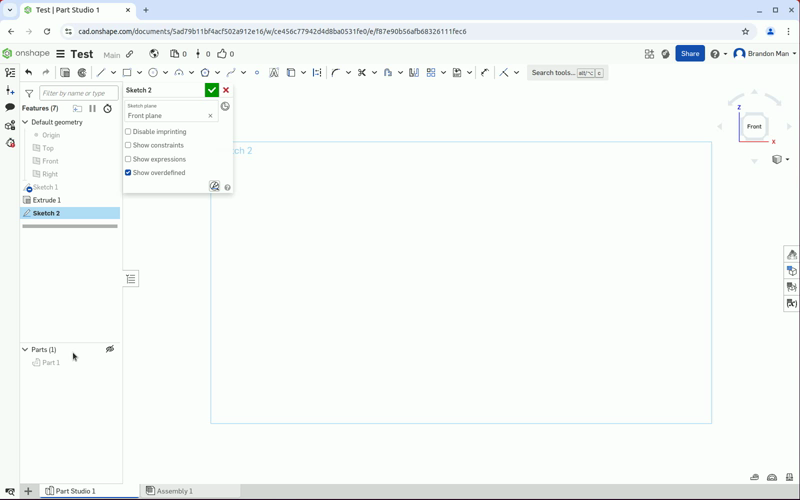
key_down(shift)
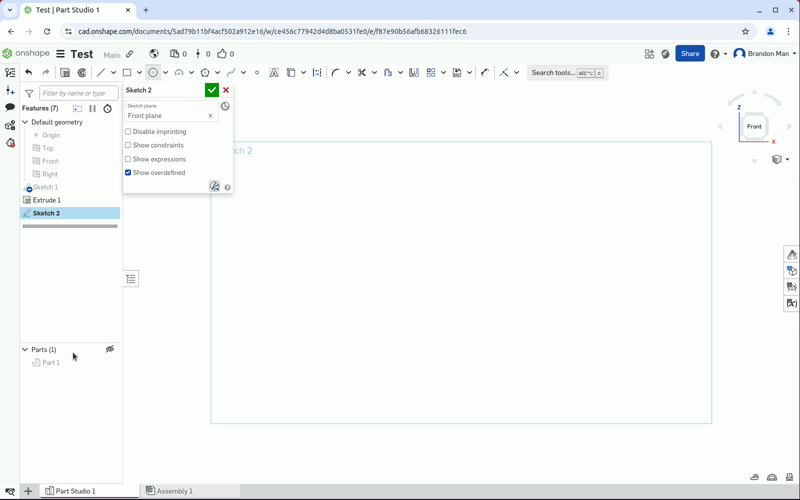
mouse_move(461, 282)
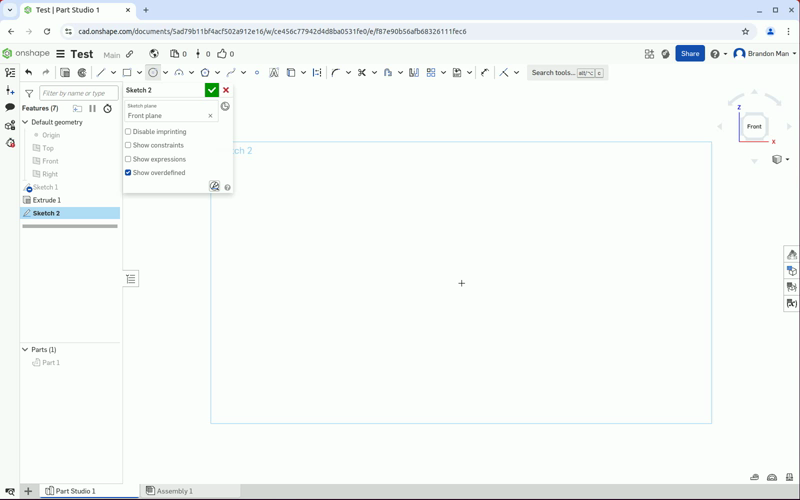
click(461, 282)
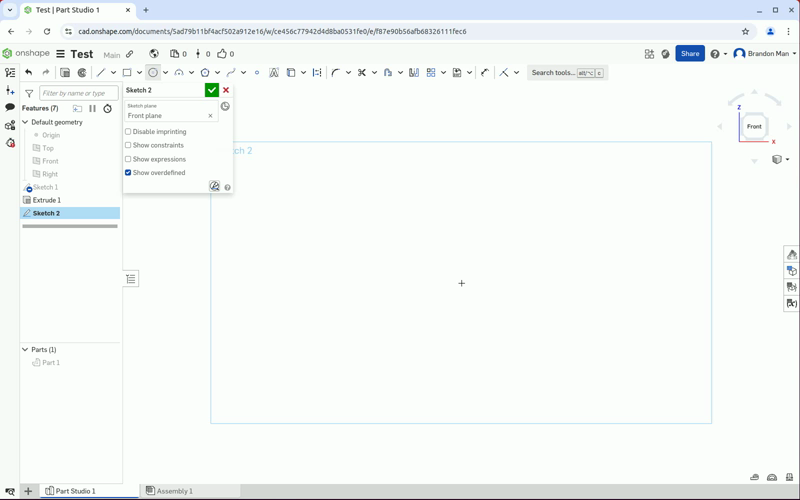
key_up(shift)
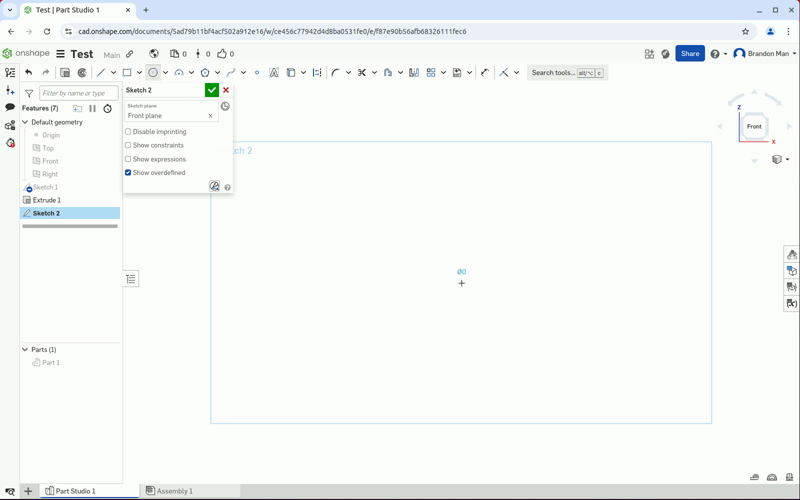
mouse_move(472, 282)
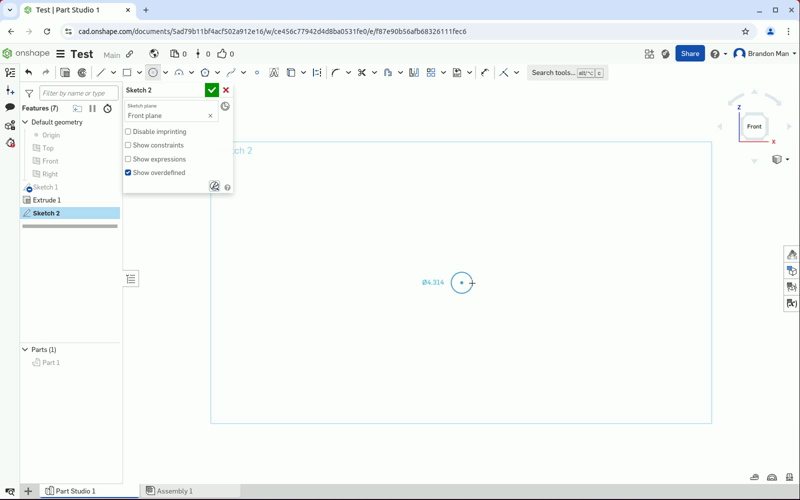
click(472, 282)
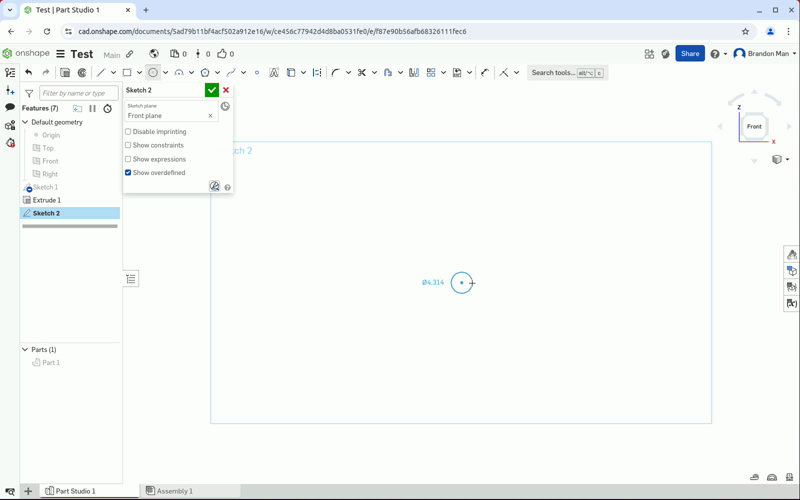
key(esc)
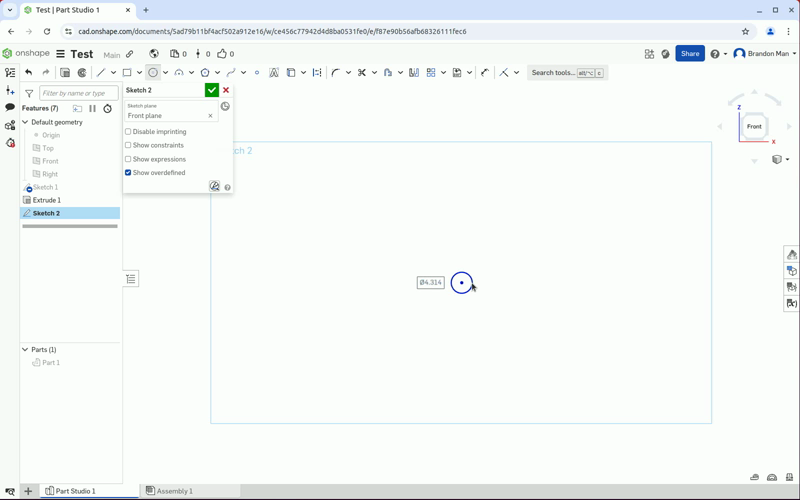
mouse_move(455, 280)
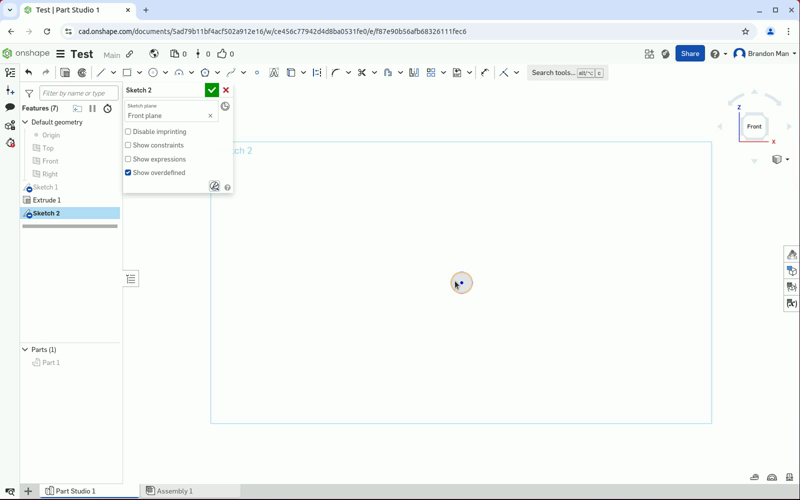
scroll(6)
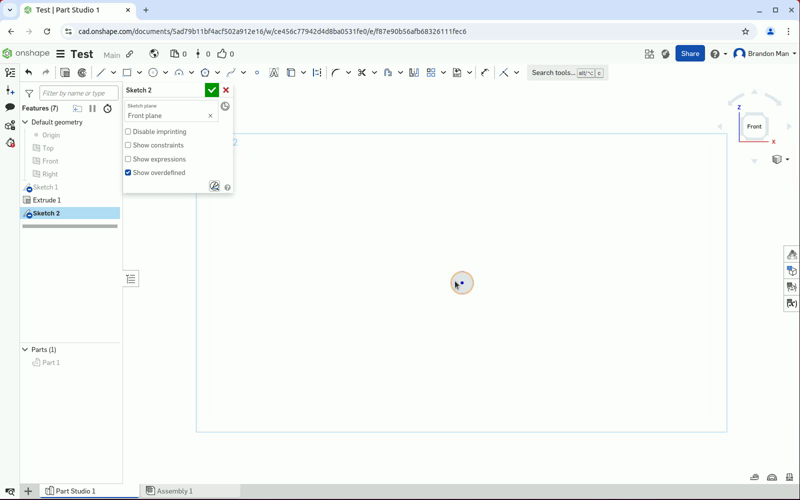
scroll(6)
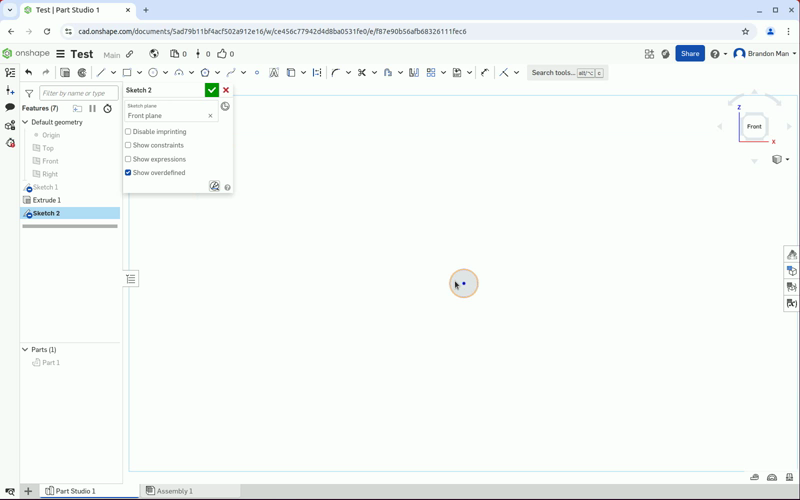
scroll(6)
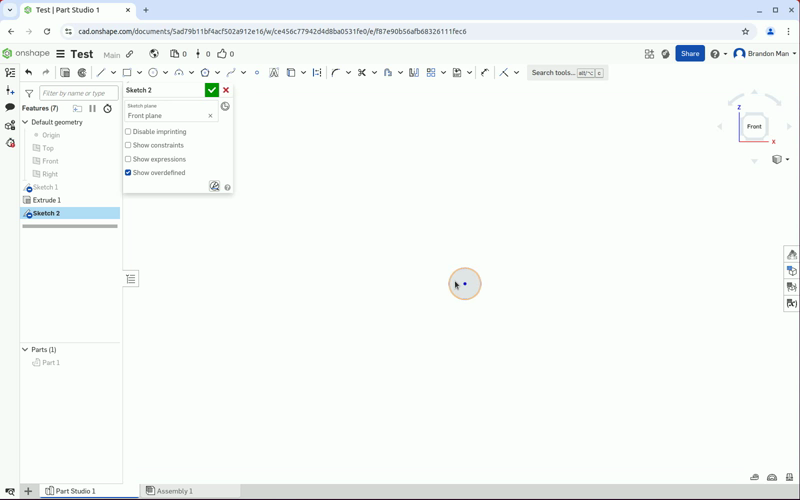
scroll(6)
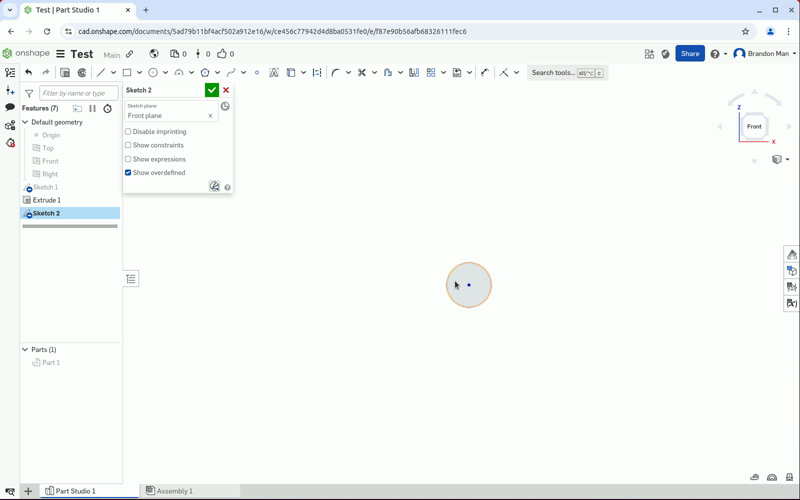
scroll(6)
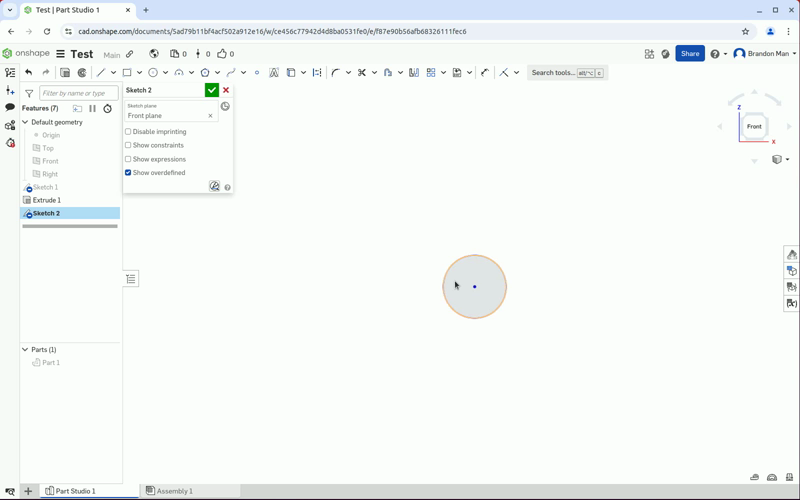
scroll(6)
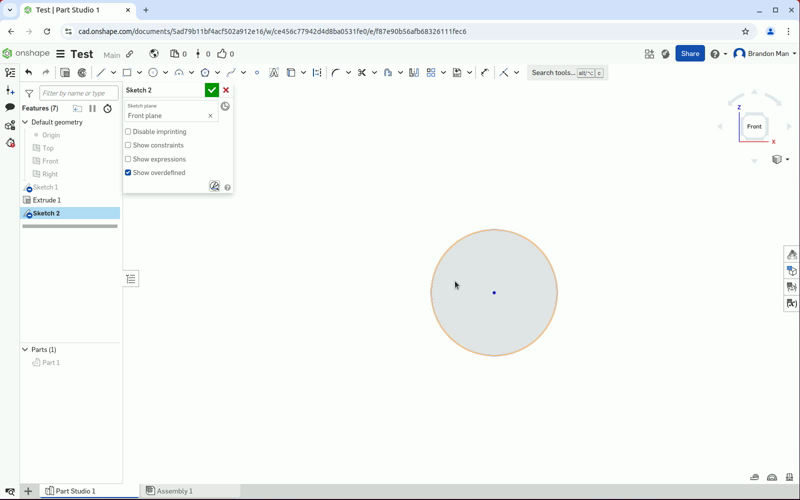
scroll(6)
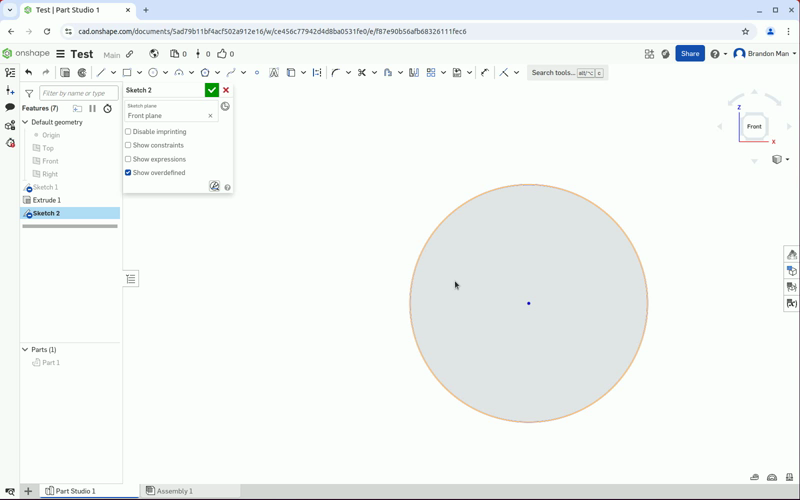
click(455, 280)
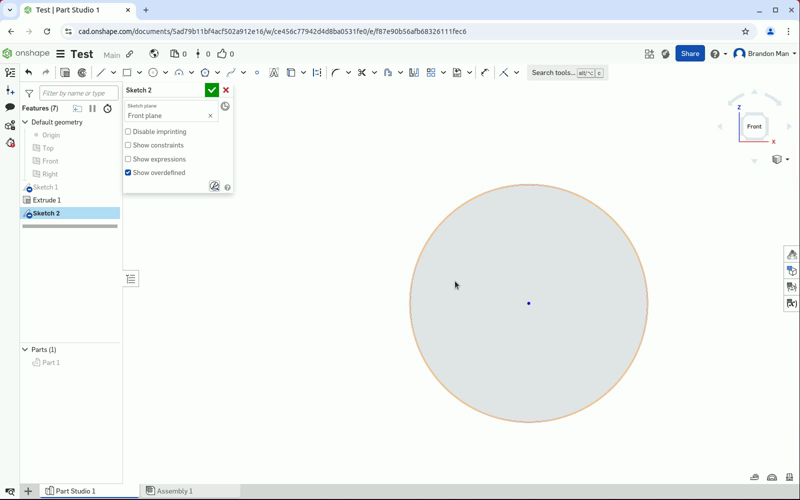
scroll(-6)
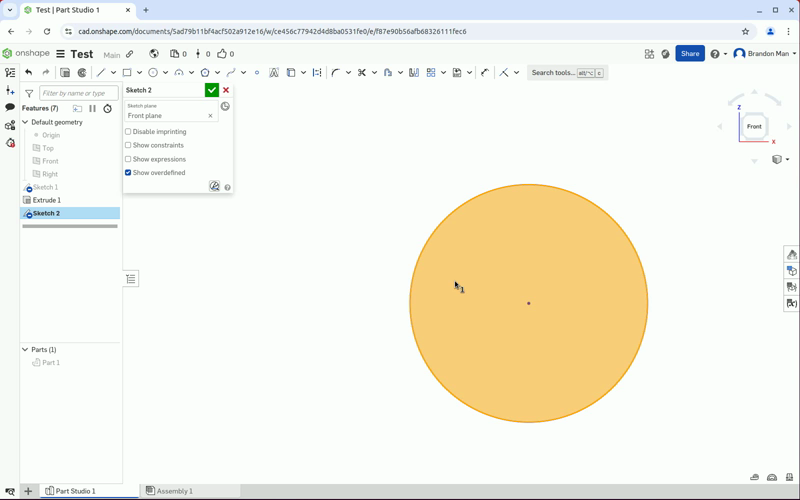
scroll(-6)
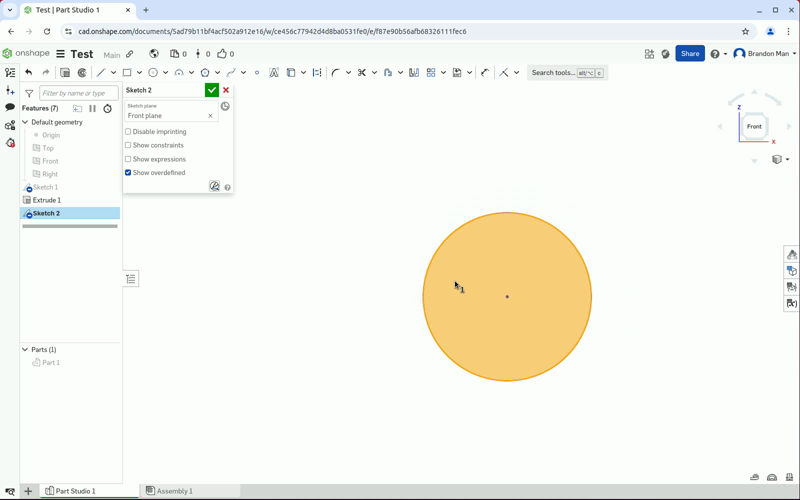
scroll(-6)
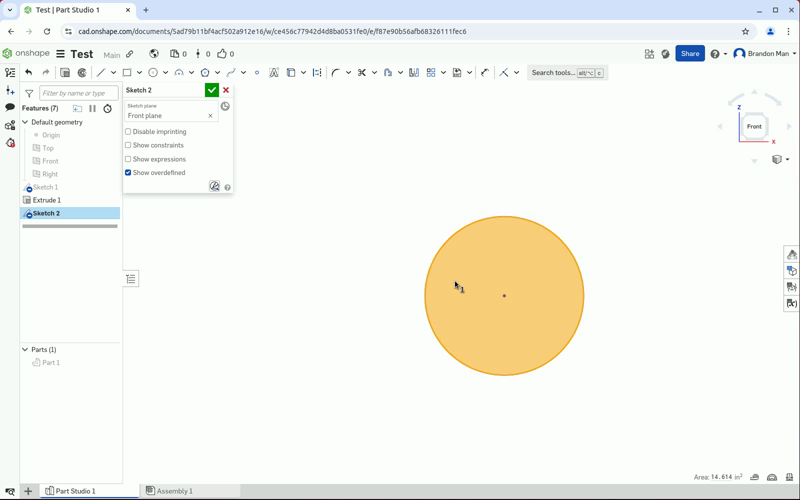
scroll(-6)
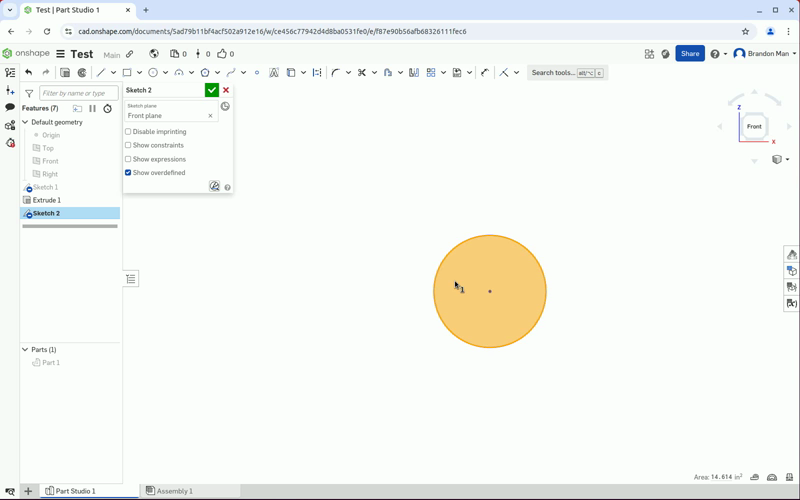
scroll(-6)
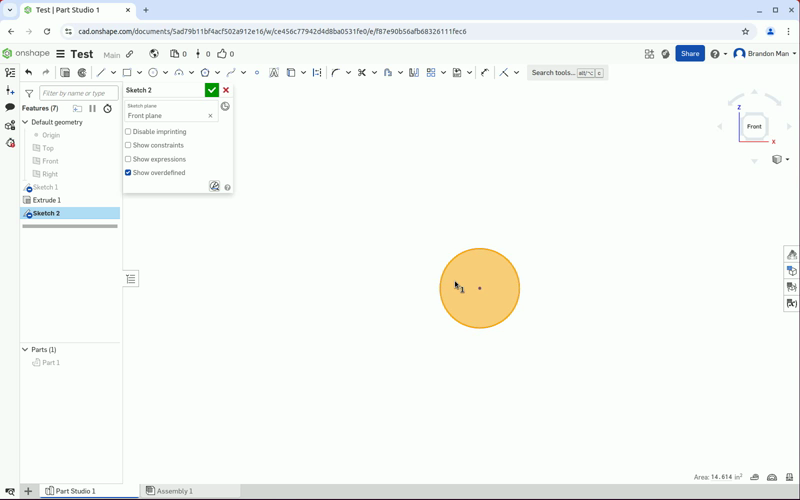
scroll(-6)
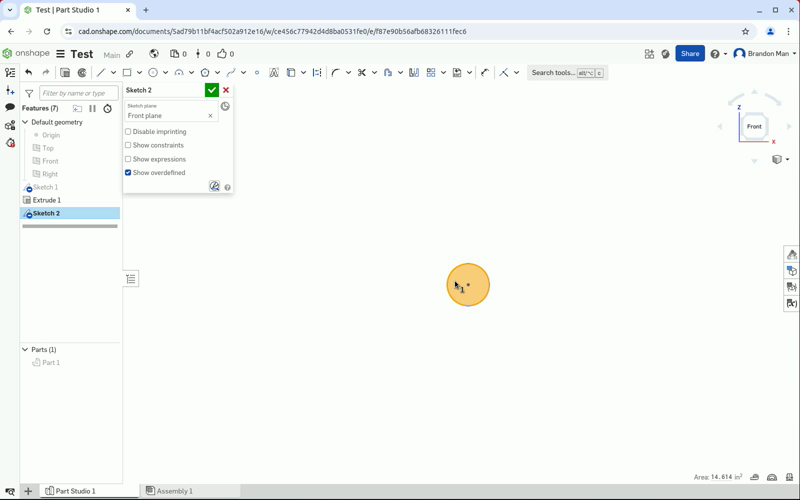
scroll(-6)
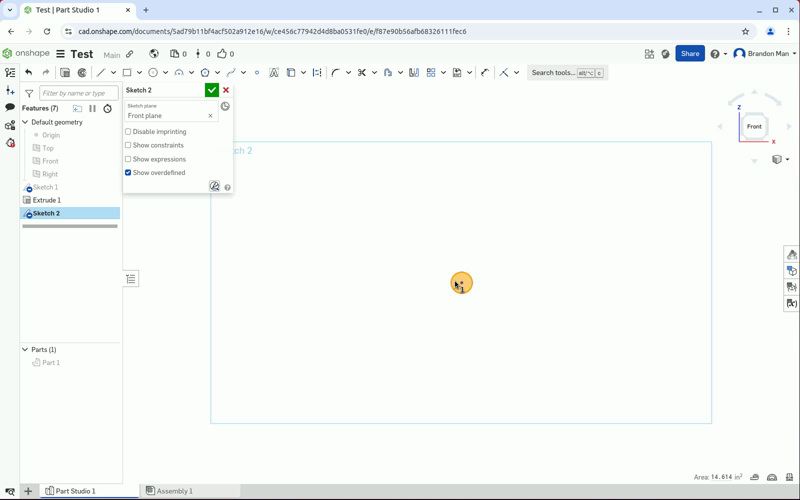
mouse_move(73, 352)
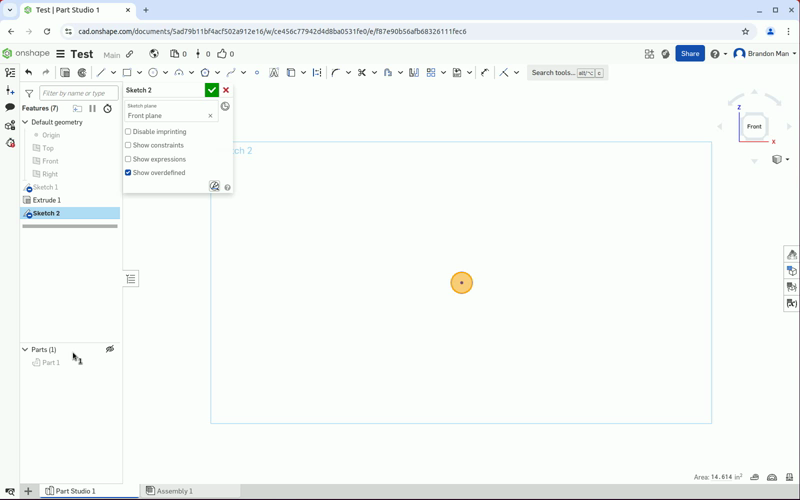
key(shift+y)
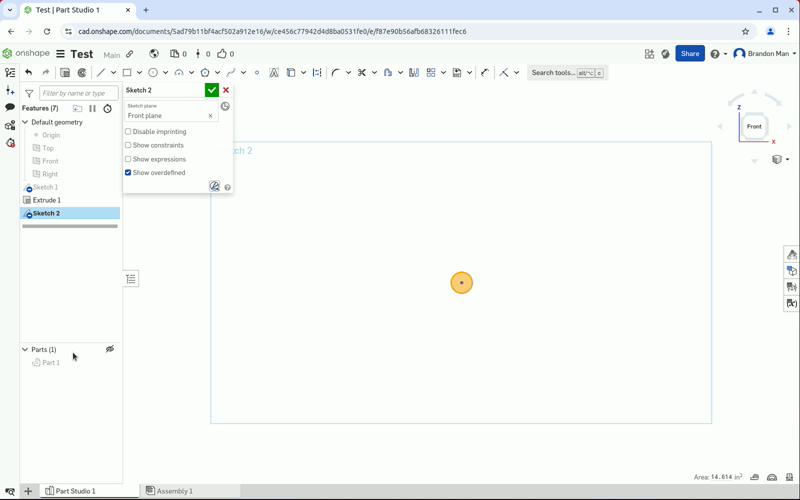
key(shift+e)
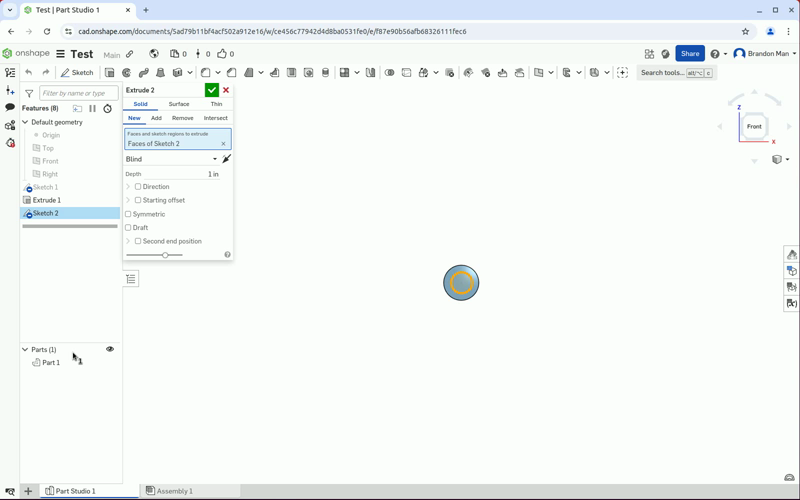
mouse_move(143, 106)
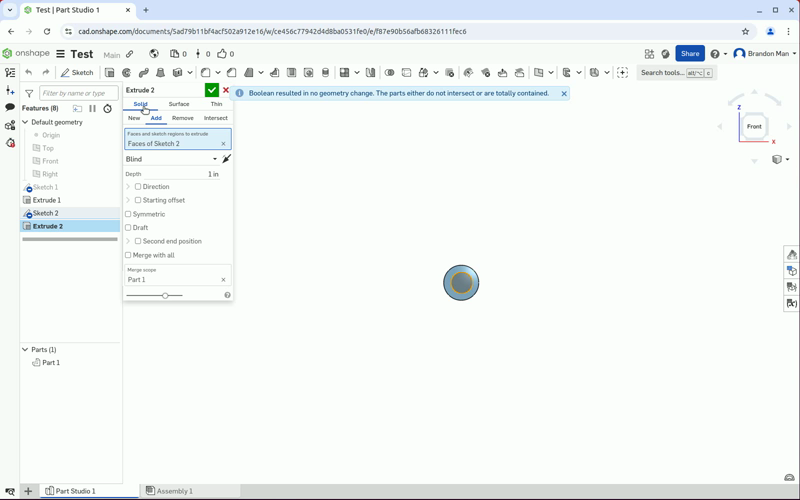
click(143, 106)
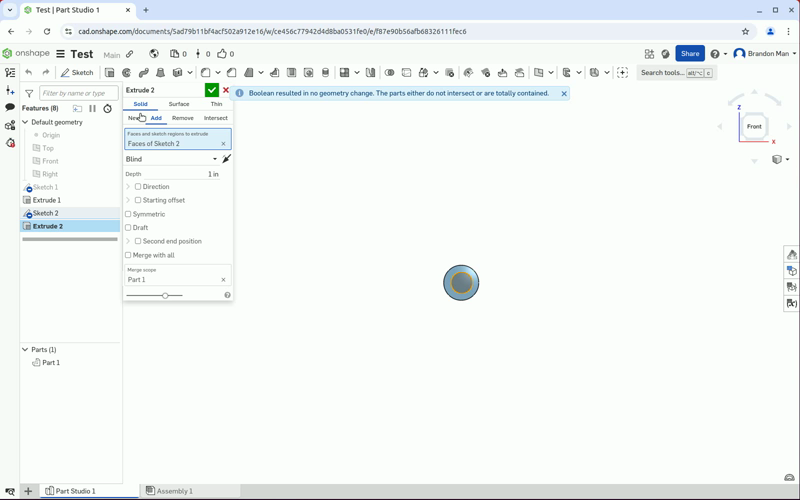
mouse_move(137, 120)
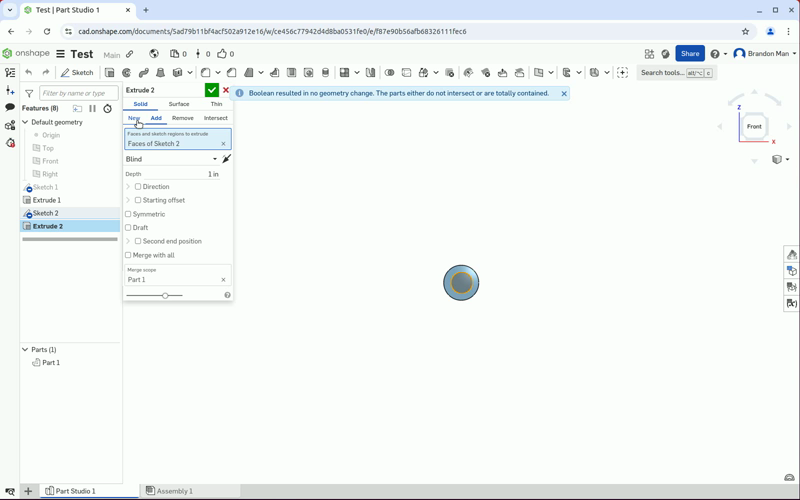
click(137, 120)
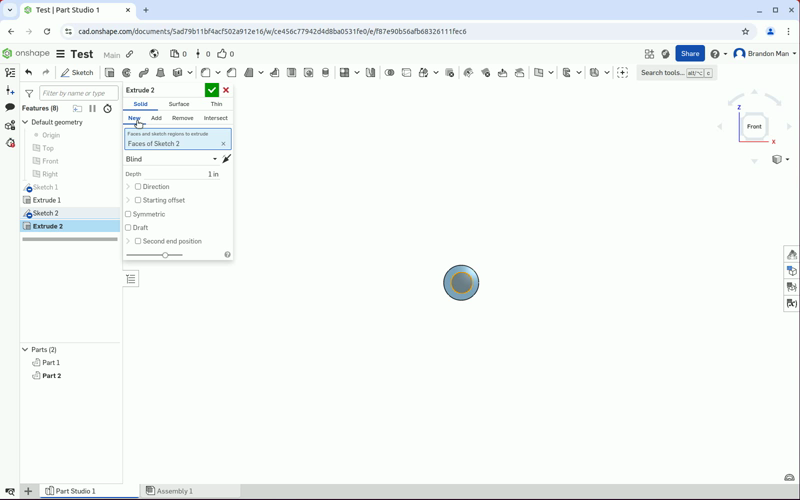
key(tab, 4)
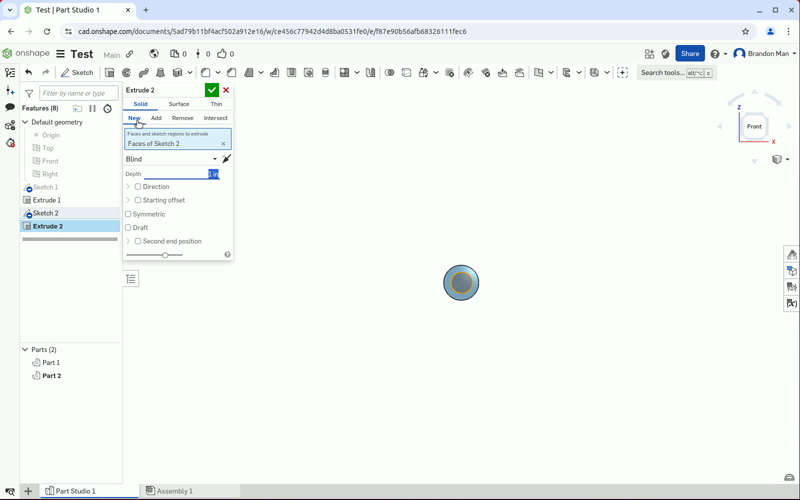
text(23.108)
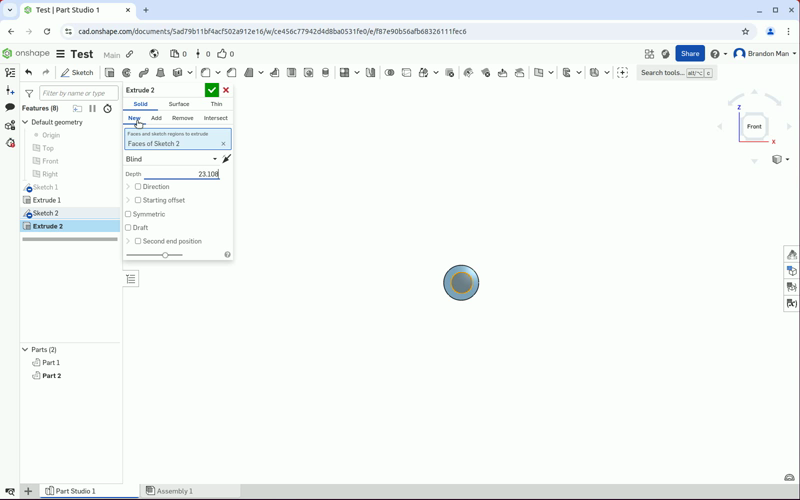
key(enter)
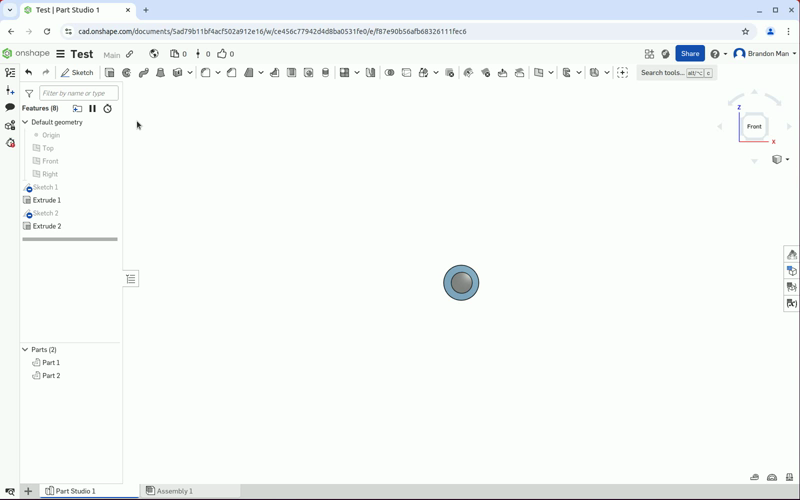
key(shift+h)
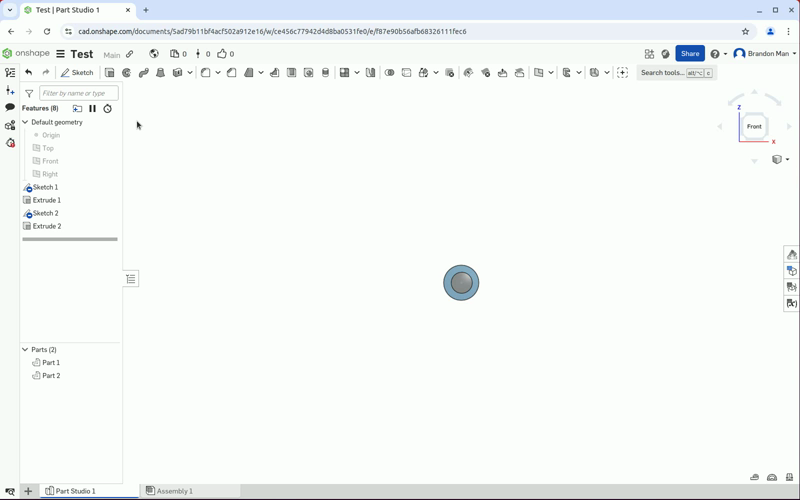
key(shift+h)
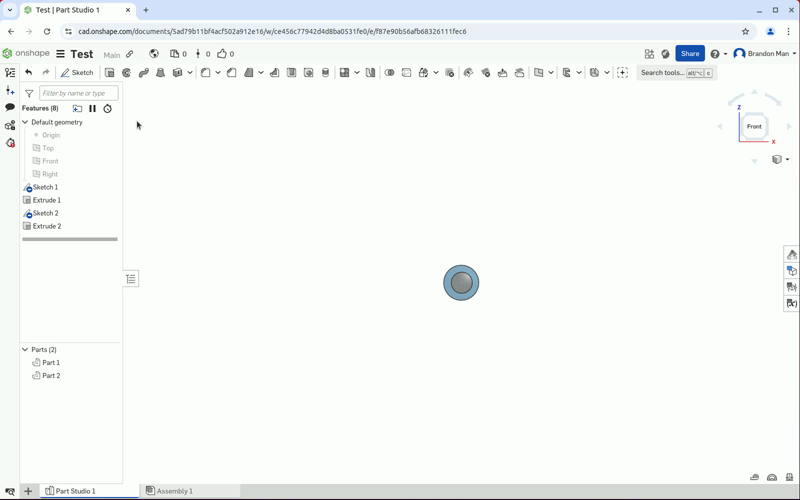
key(shift+7)
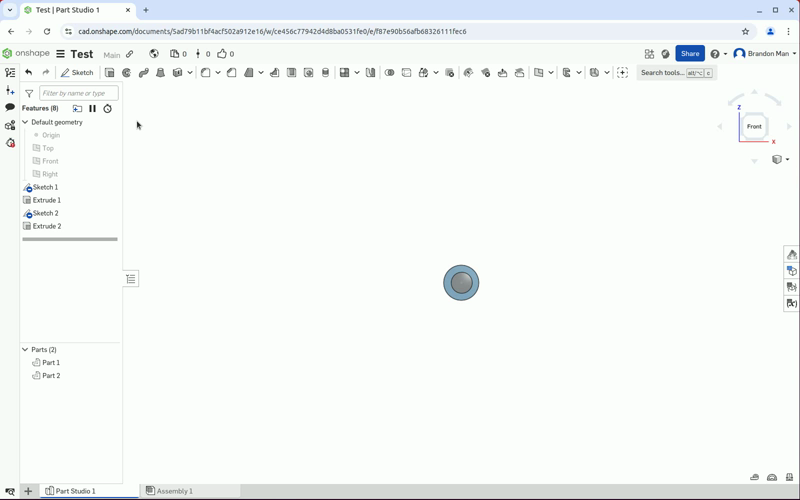
key(left, 2)
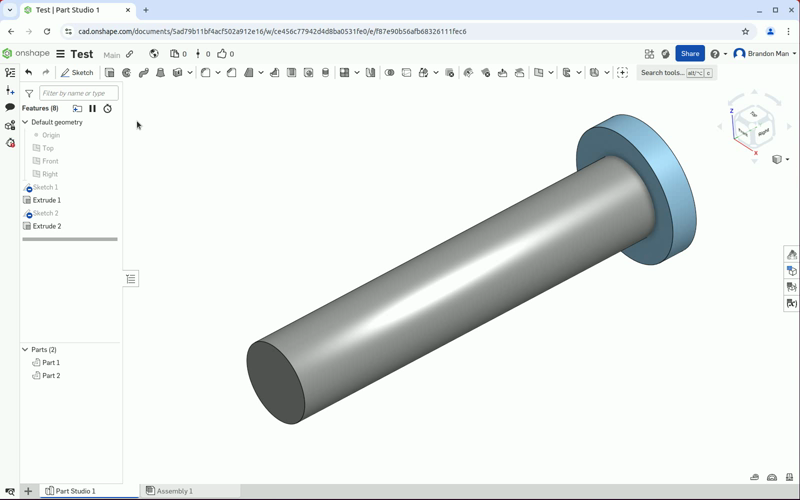
key(down, 2)
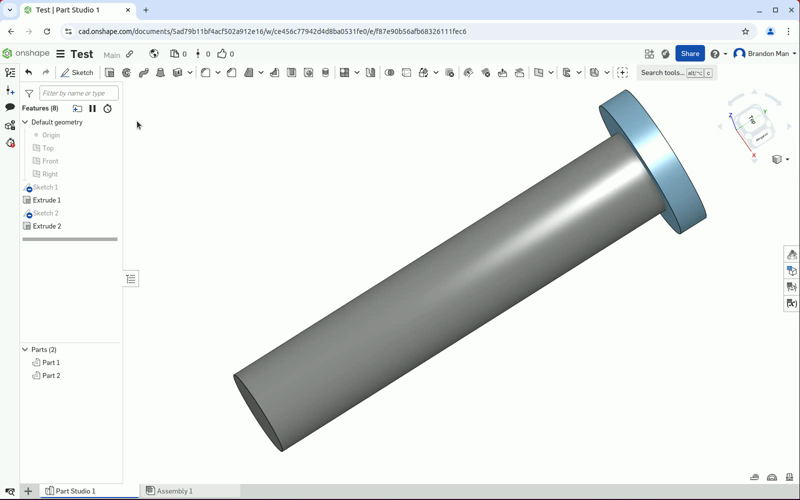
key(up, 2)
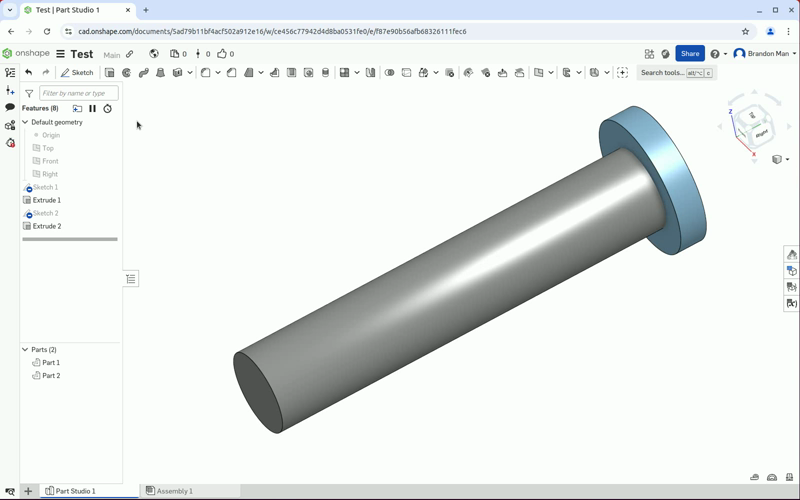
key(right, 2)
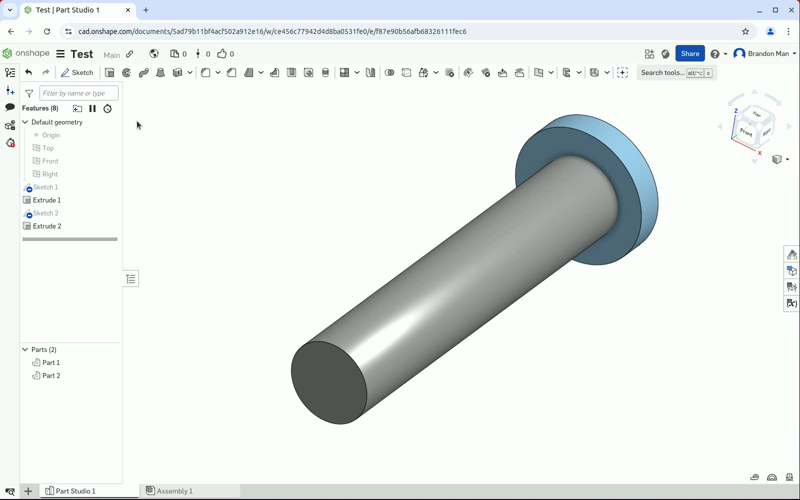
mouse_move(73, 189)
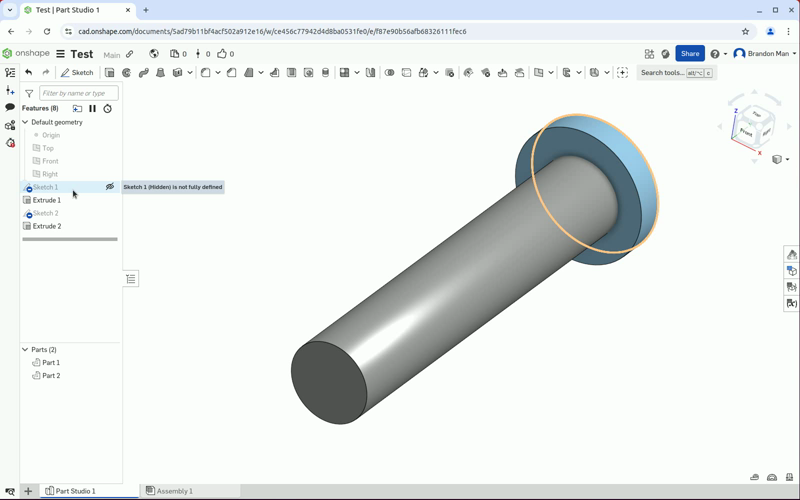
click(73, 189)